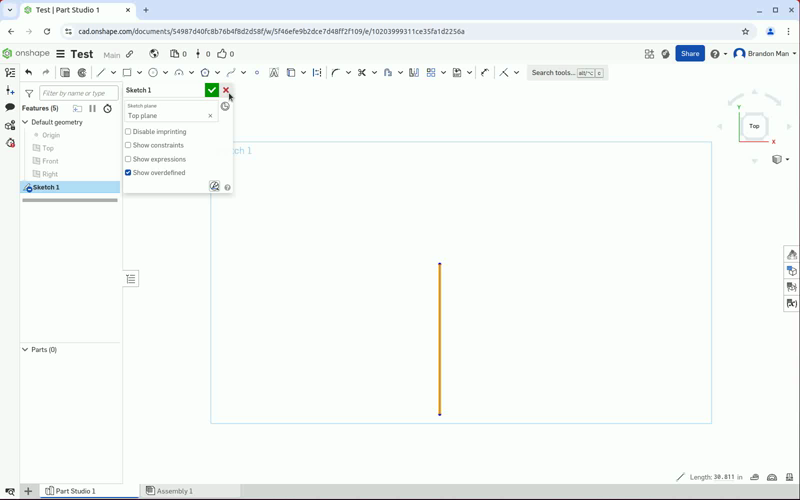
key(shift+h)
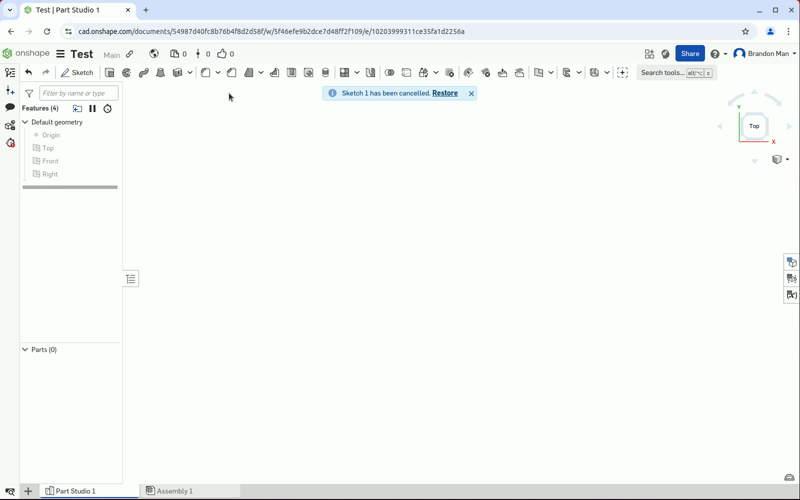
mouse_move(73, 352)
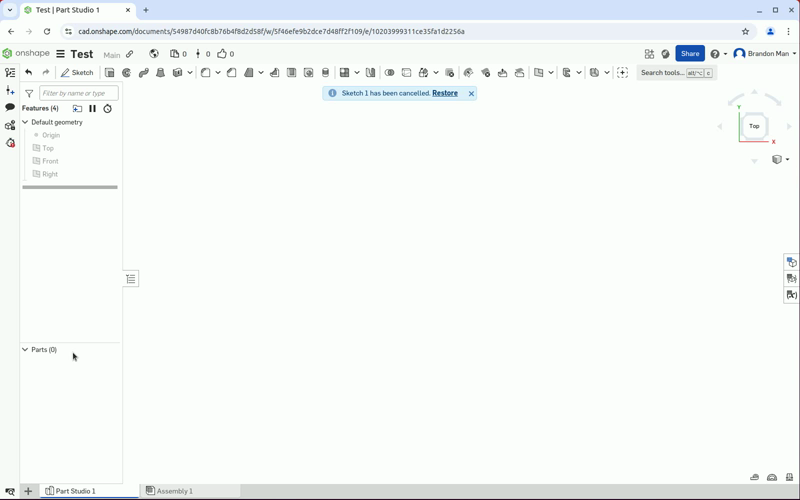
key(y)
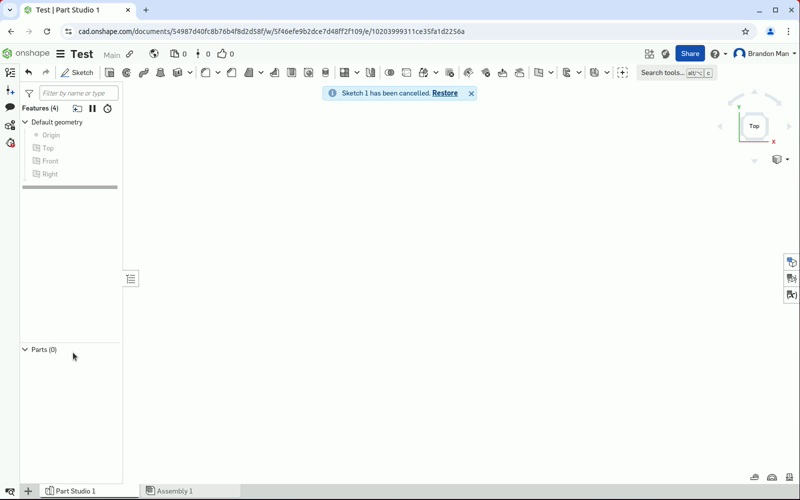
key(shift+p)
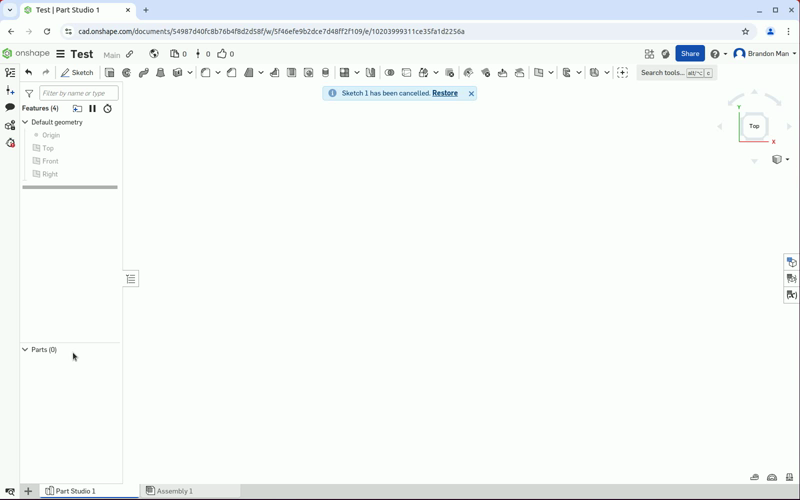
key(space)
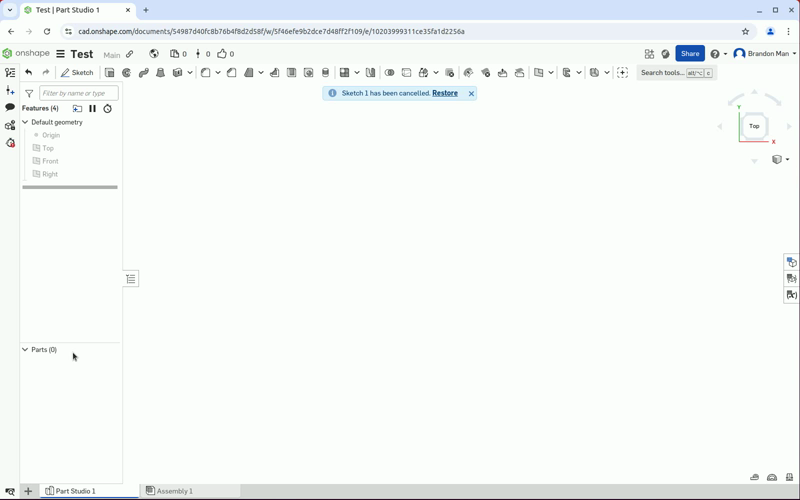
key_down(shift)
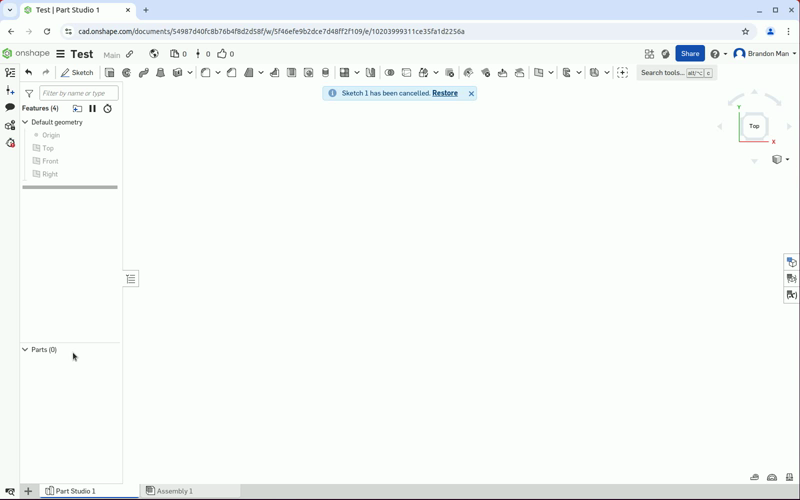
key(up)
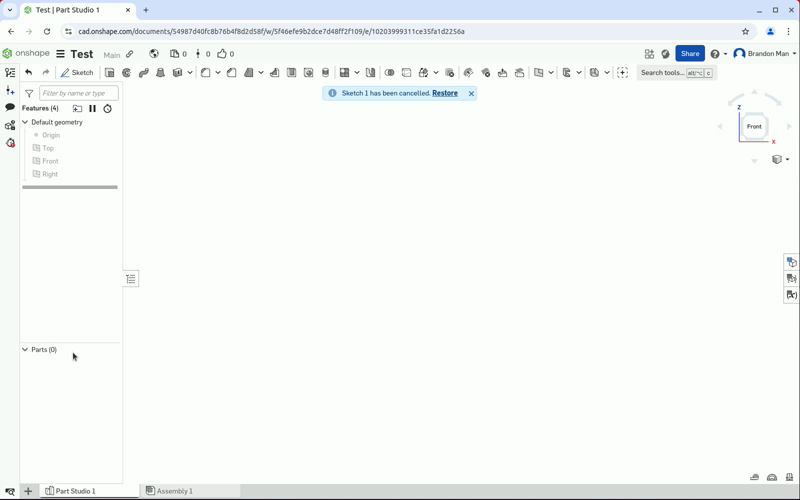
key_up(shift)
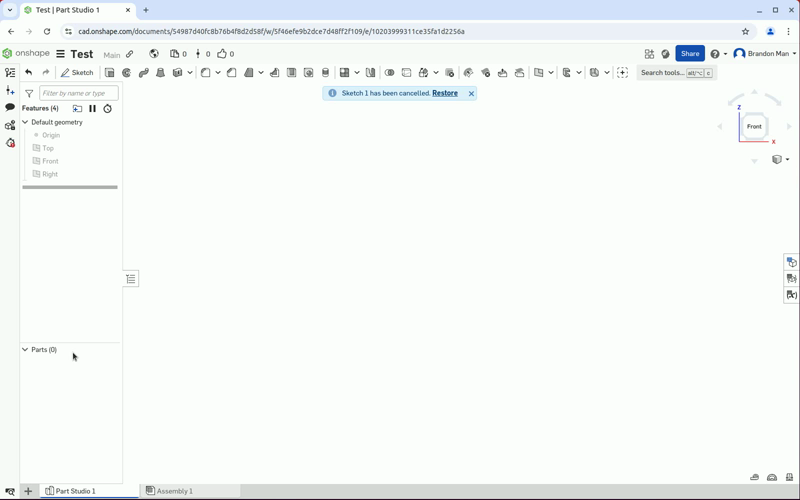
mouse_move(73, 352)
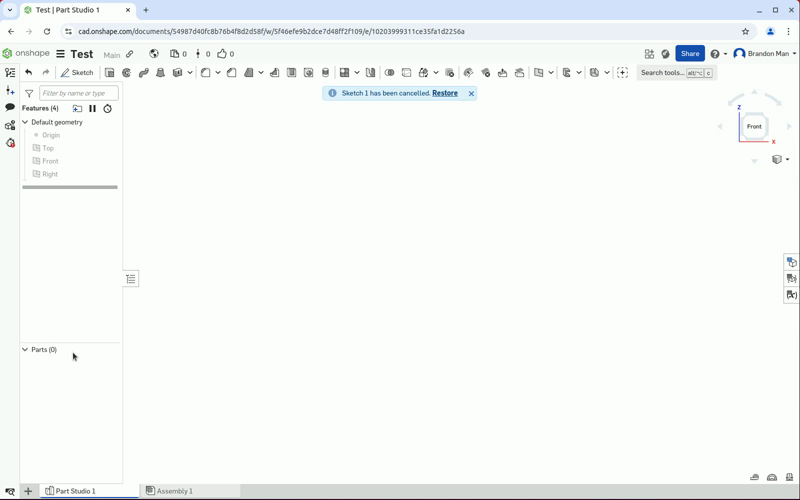
key(shift+y)
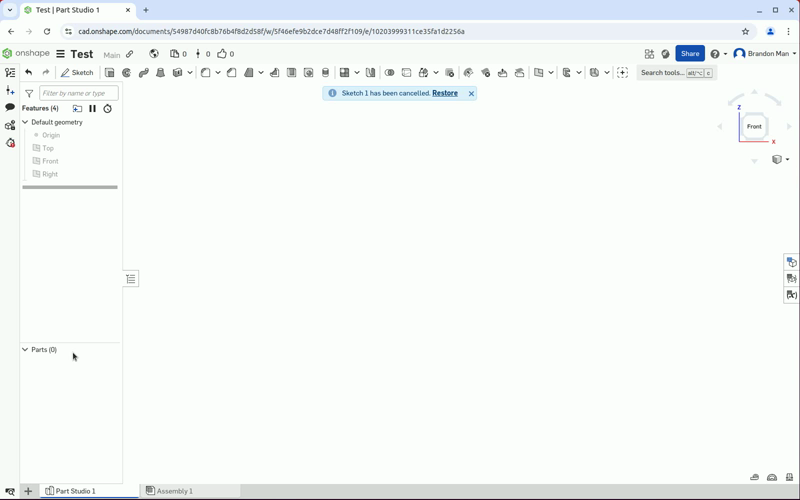
key(shift+s)
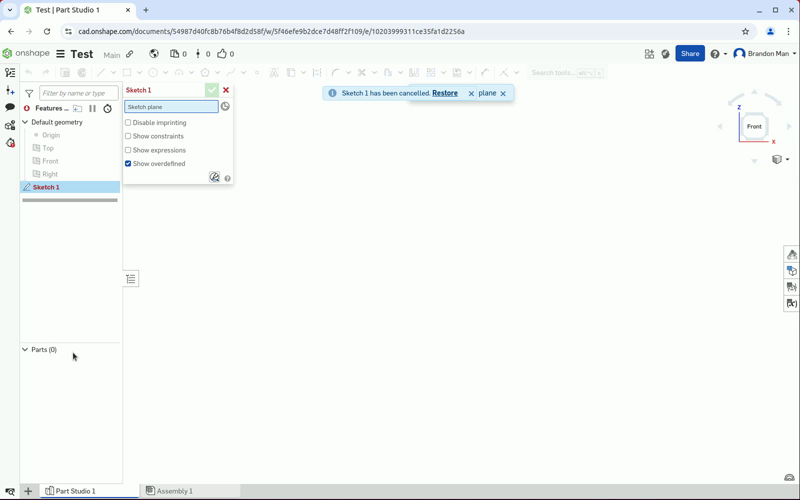
mouse_move(73, 163)
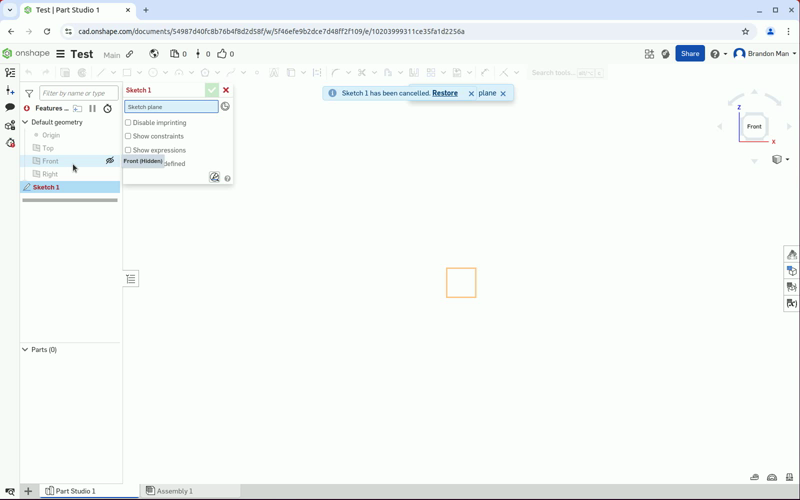
click(73, 163)
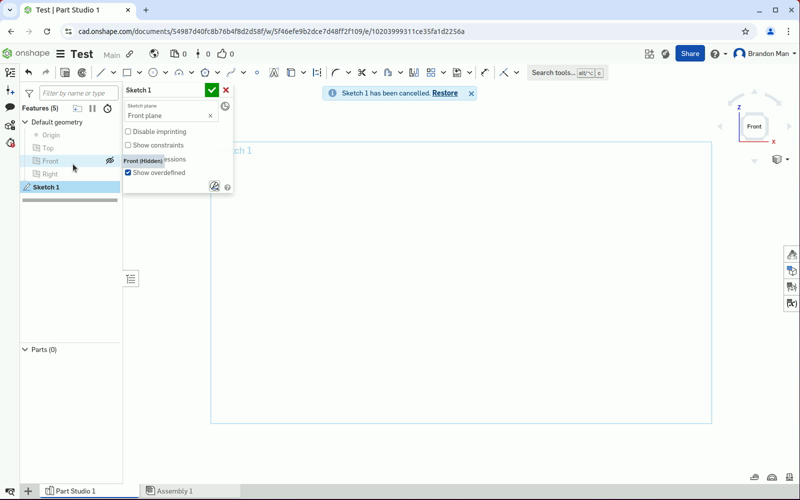
mouse_move(73, 352)
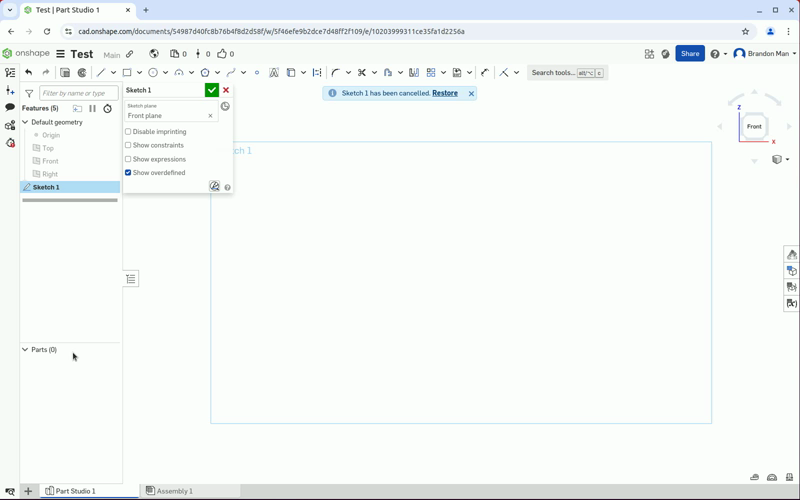
key(y)
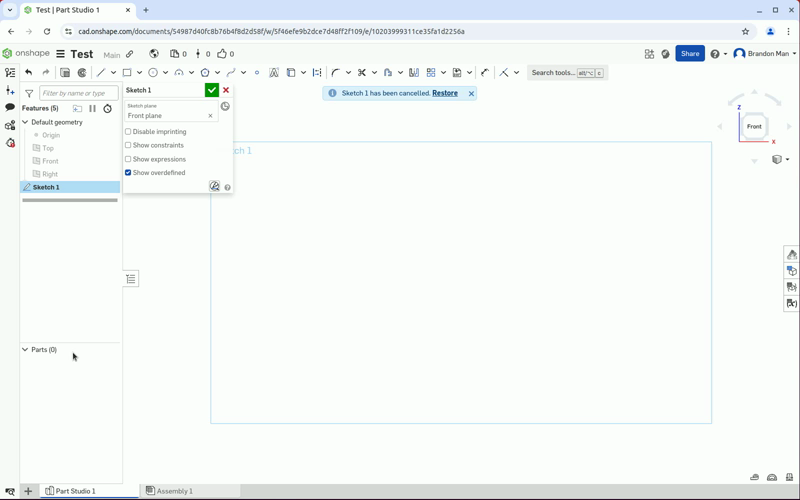
key(c)
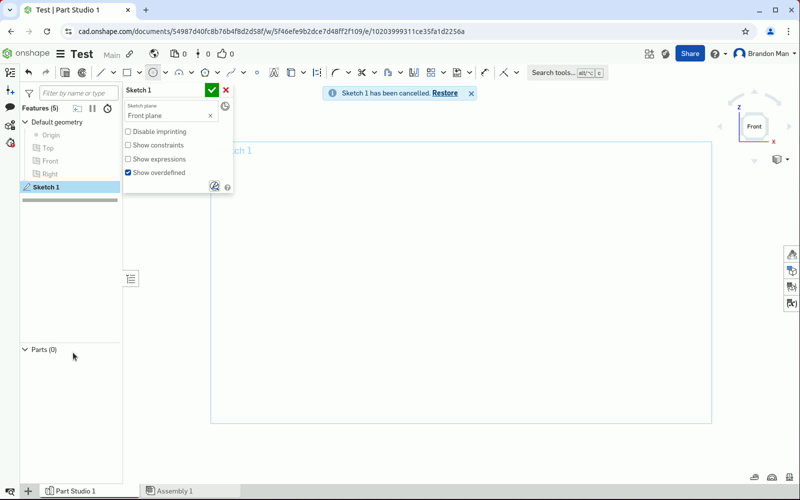
key_down(shift)
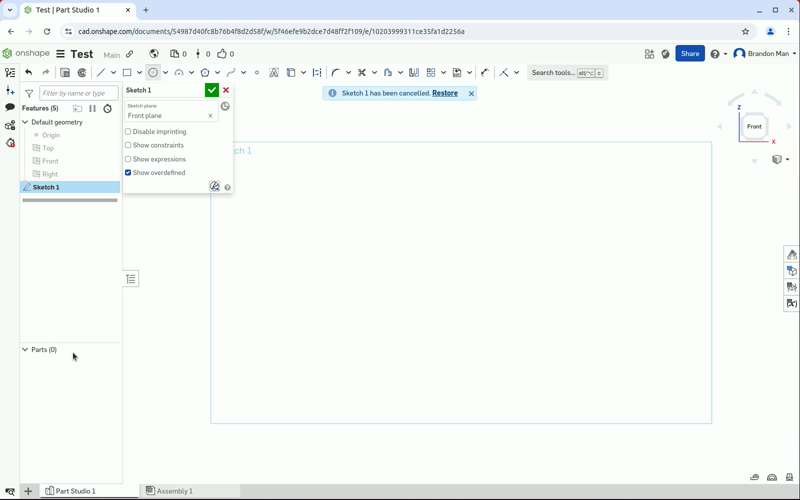
mouse_move(461, 282)
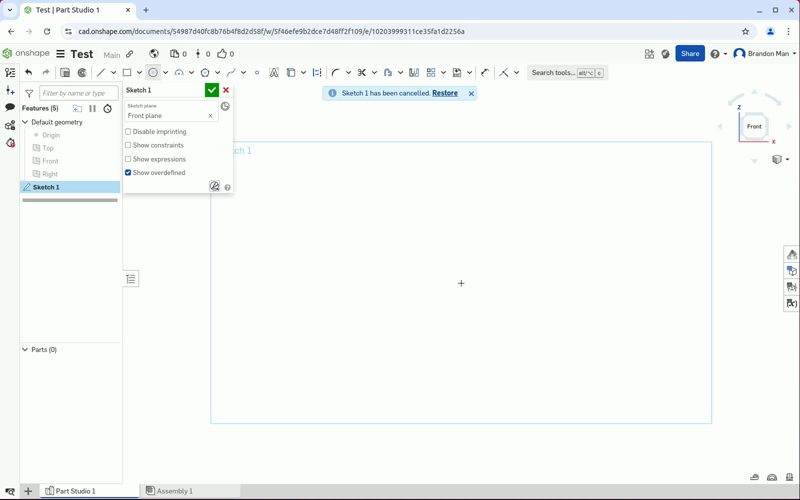
click(461, 282)
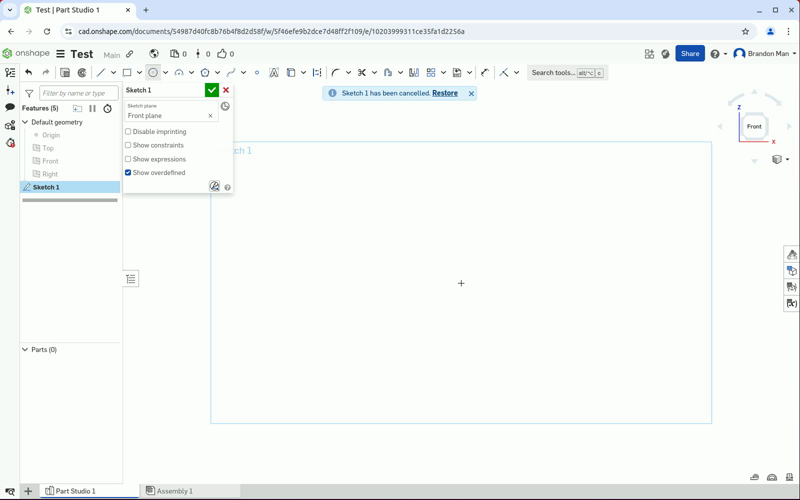
key_up(shift)
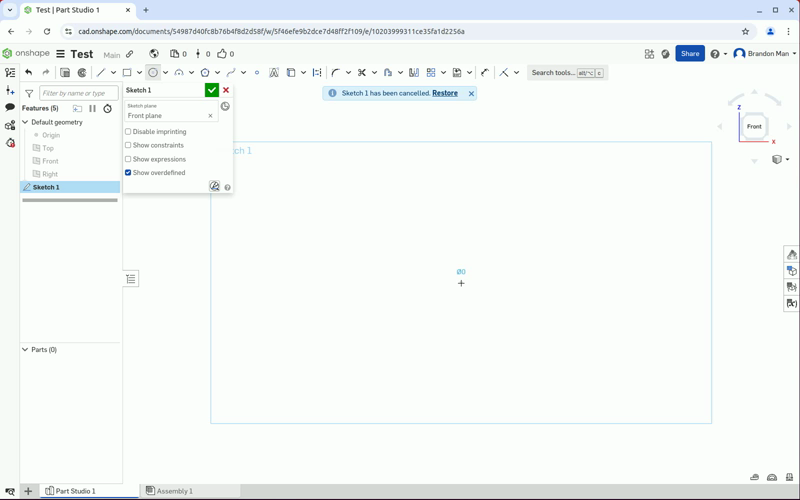
mouse_move(482, 282)
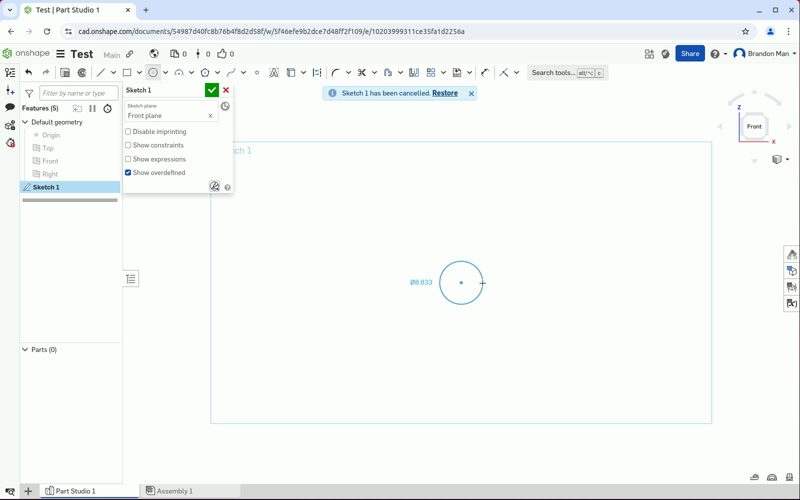
click(482, 282)
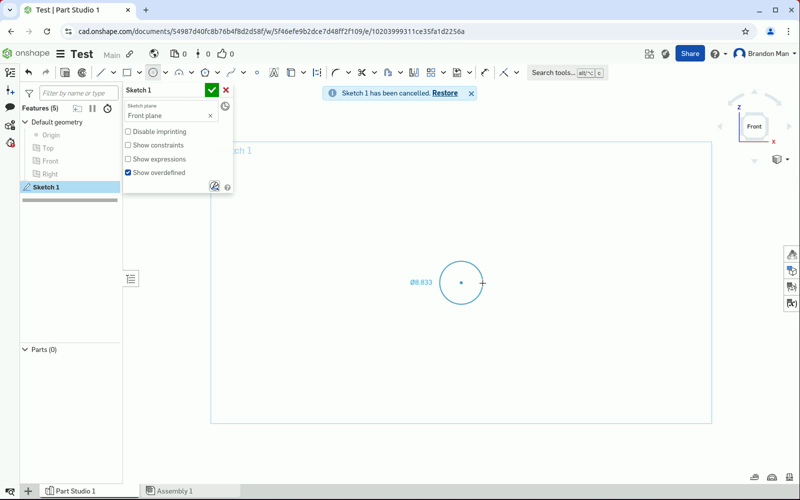
key(esc)
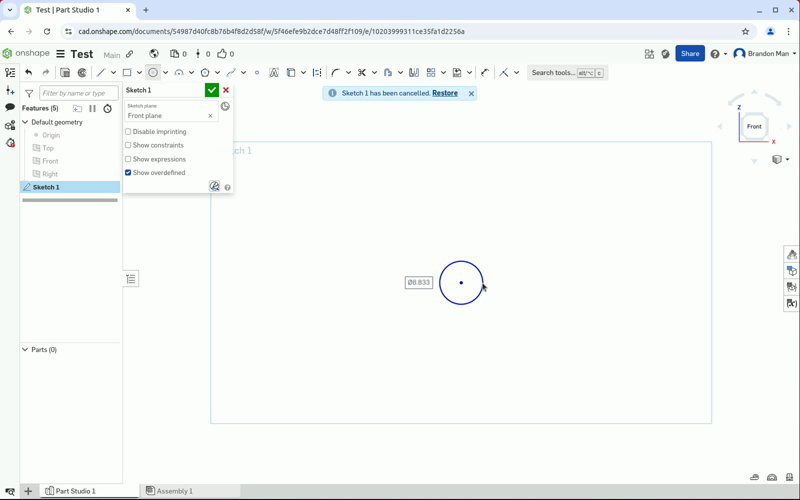
mouse_move(450, 290)
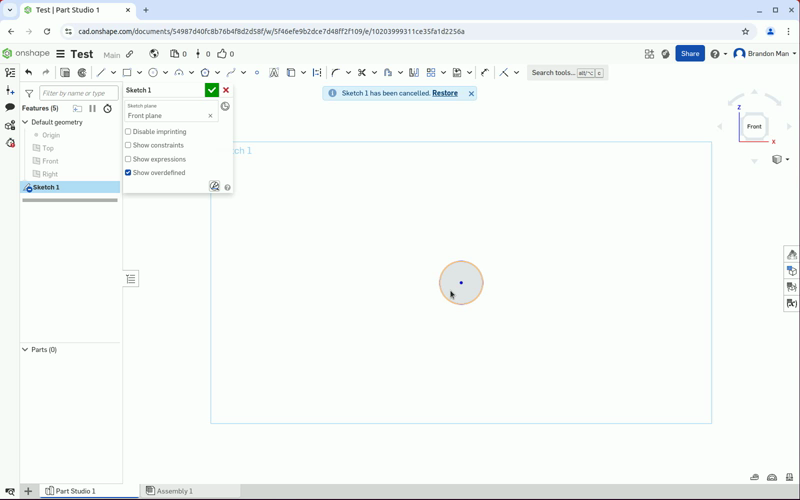
scroll(6)
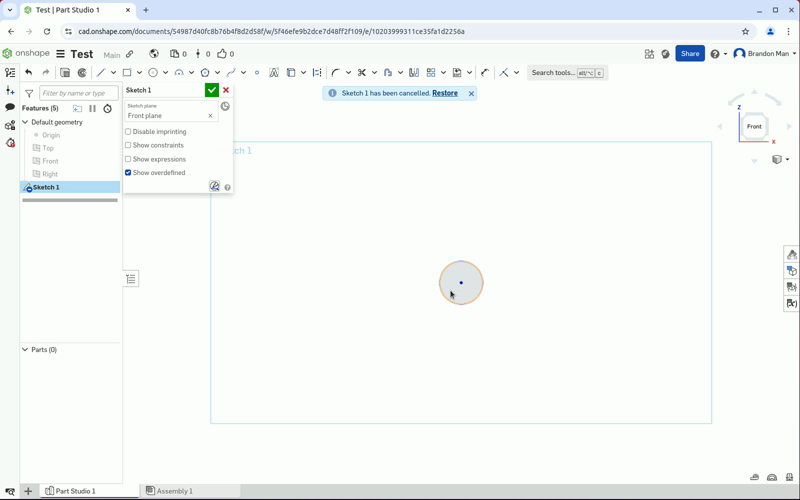
scroll(6)
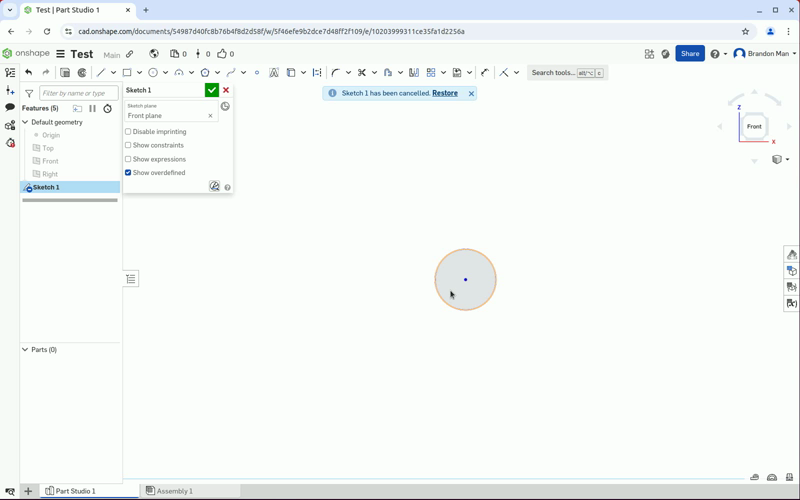
scroll(6)
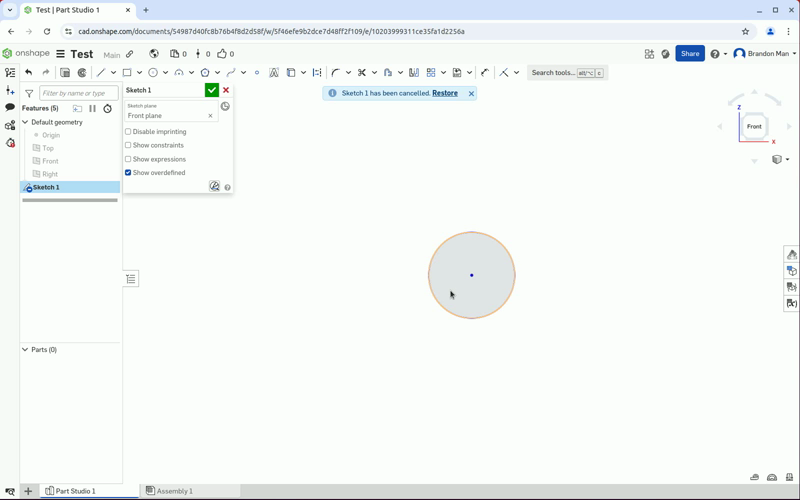
scroll(6)
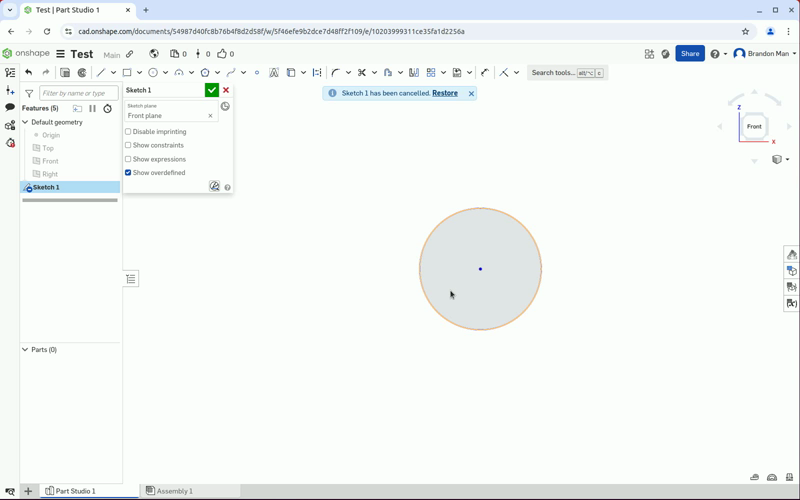
scroll(6)
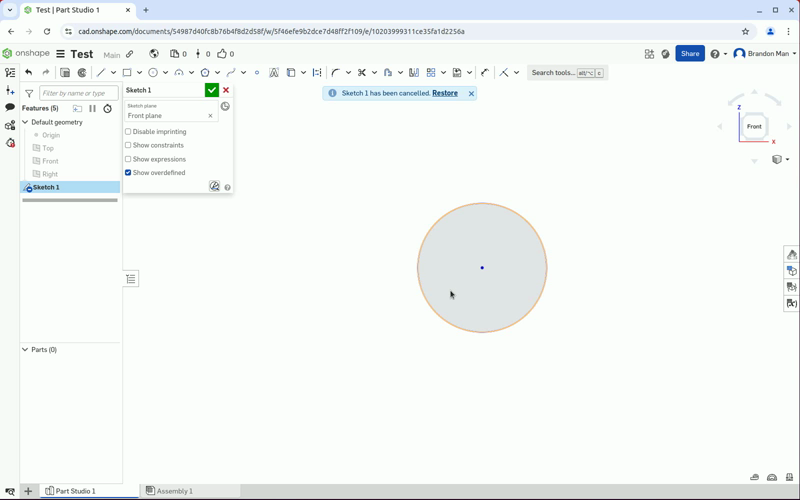
scroll(6)
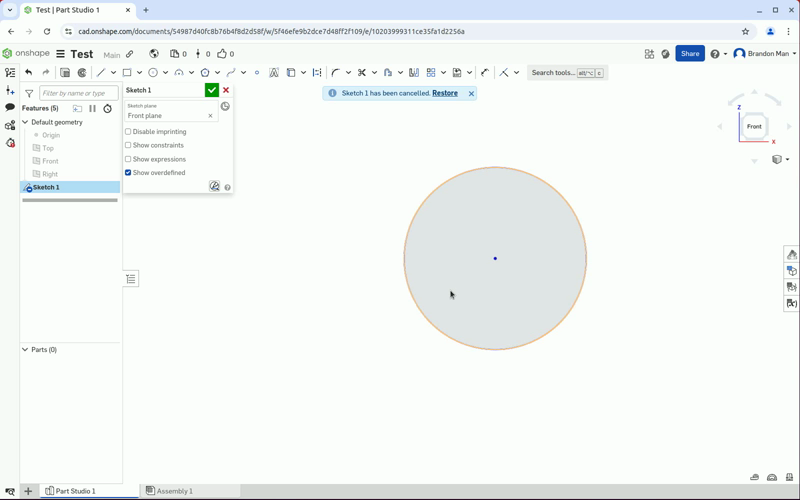
scroll(6)
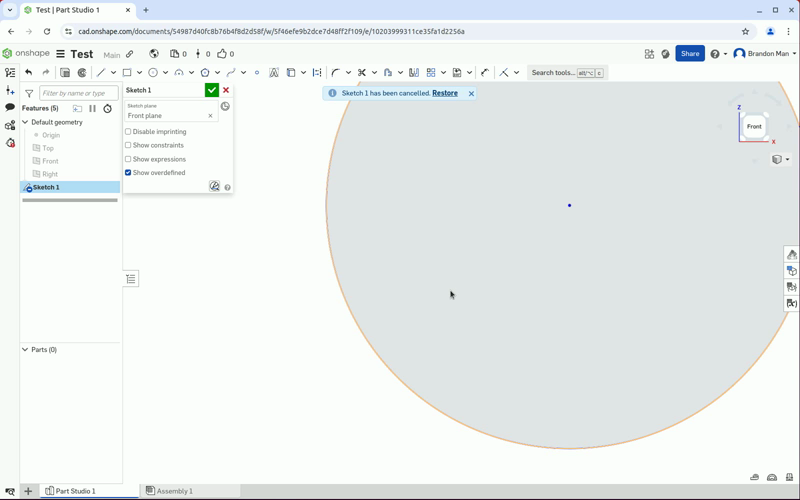
click(450, 290)
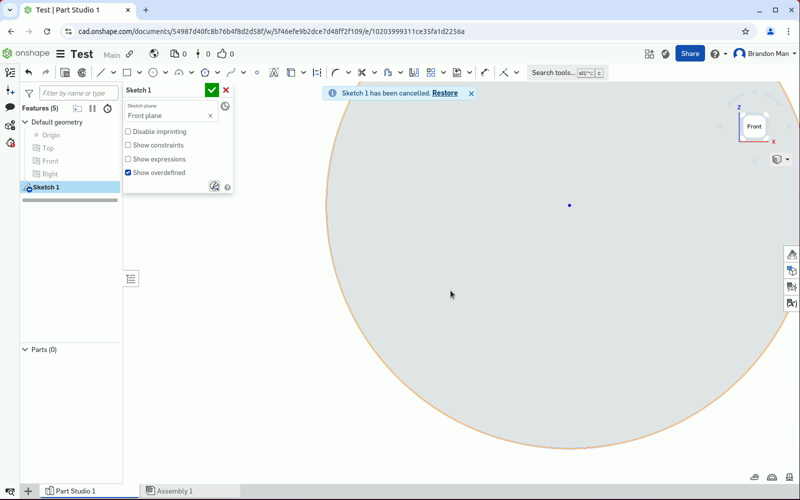
scroll(-6)
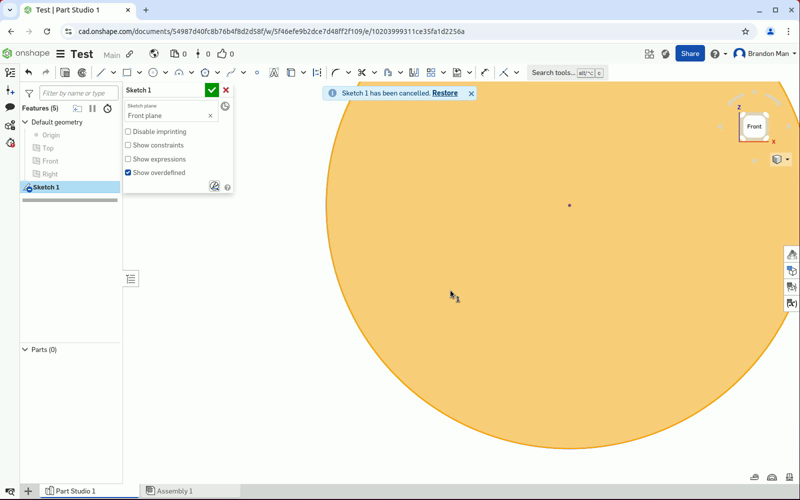
scroll(-6)
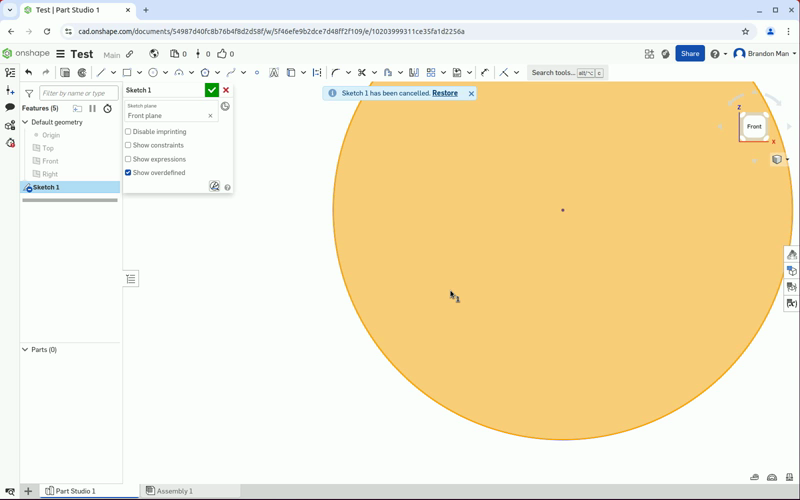
scroll(-6)
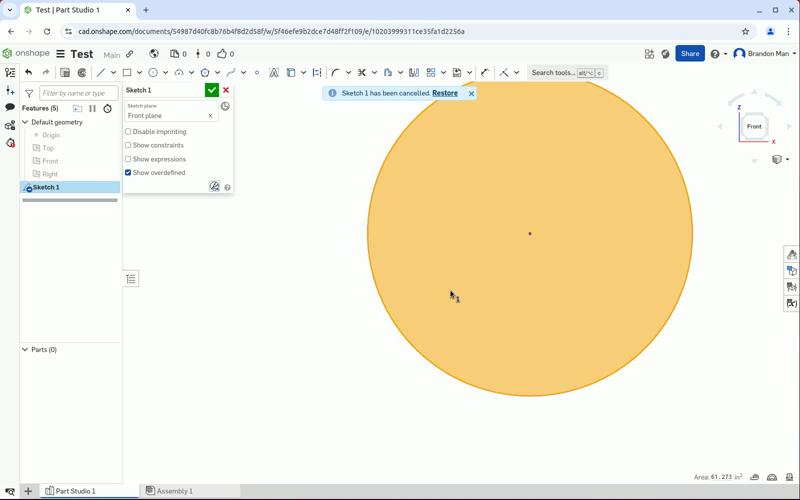
scroll(-6)
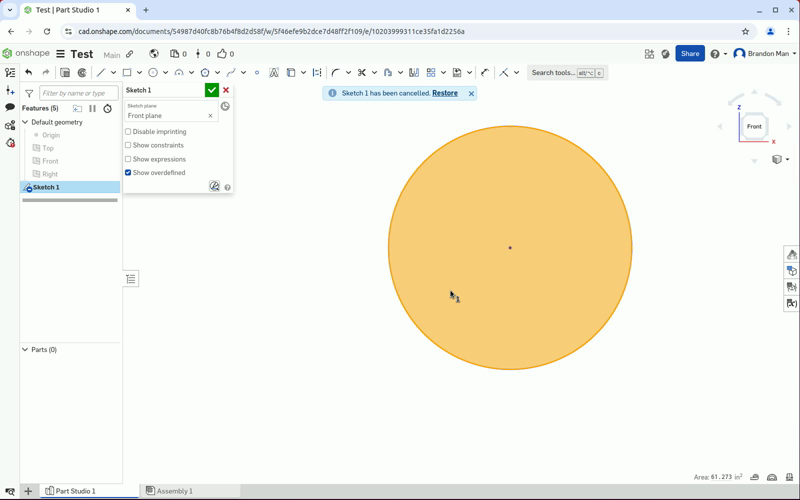
scroll(-6)
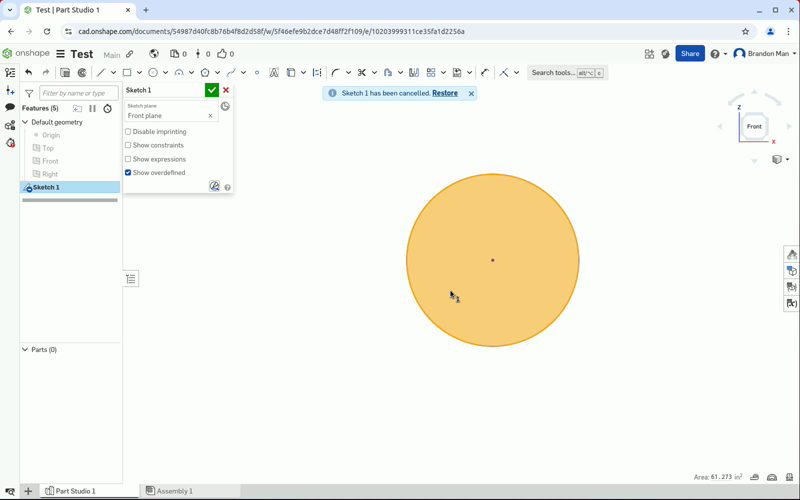
scroll(-6)
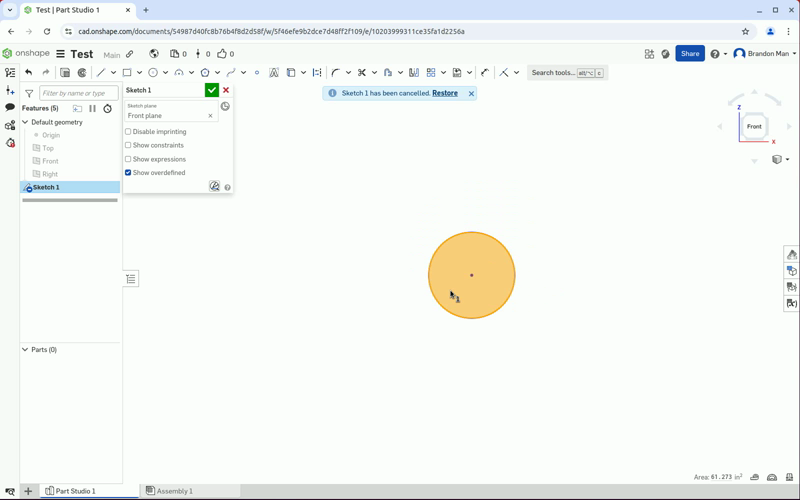
scroll(-6)
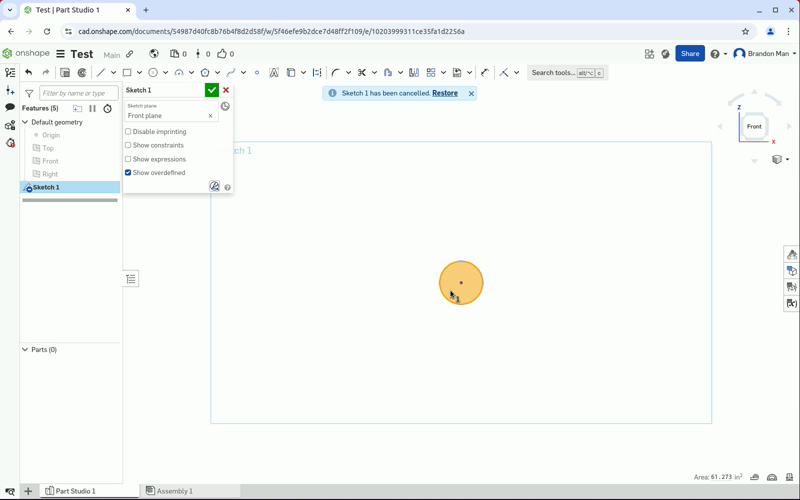
mouse_move(73, 352)
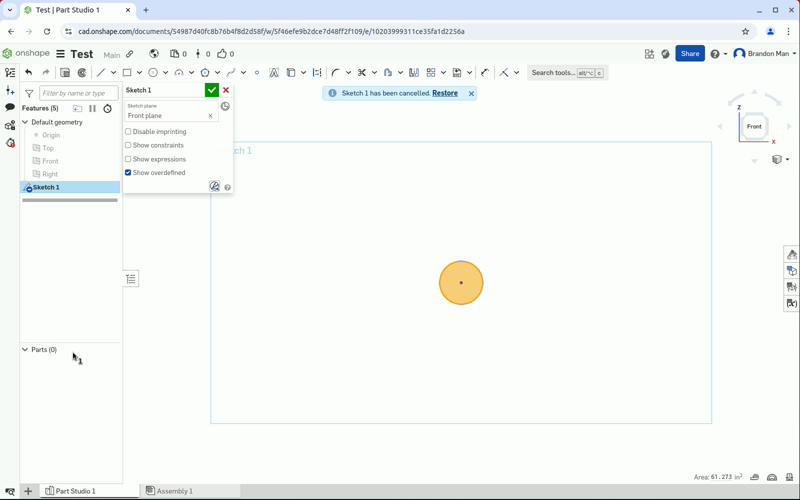
key(shift+y)
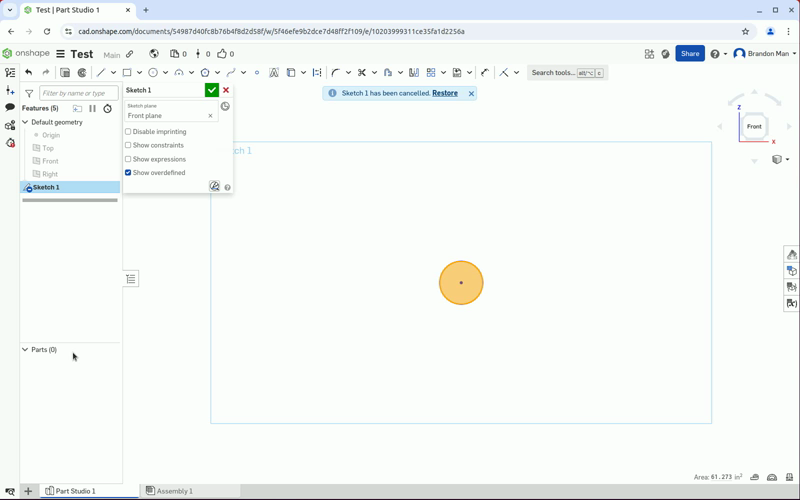
key(shift+e)
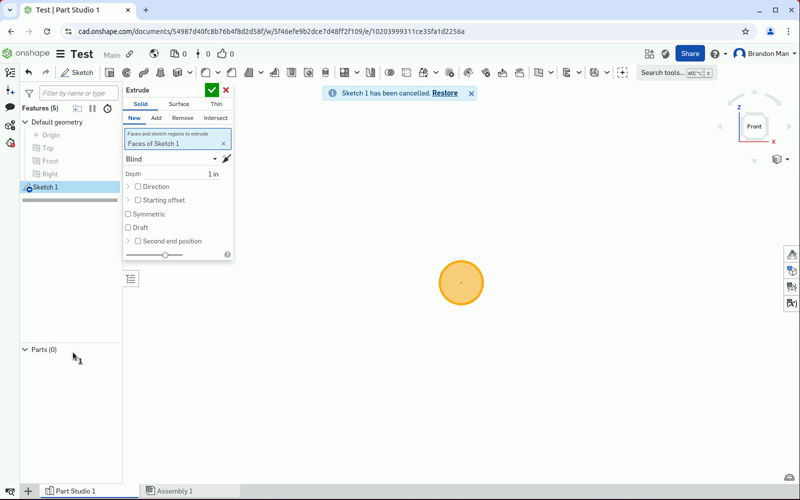
mouse_move(143, 106)
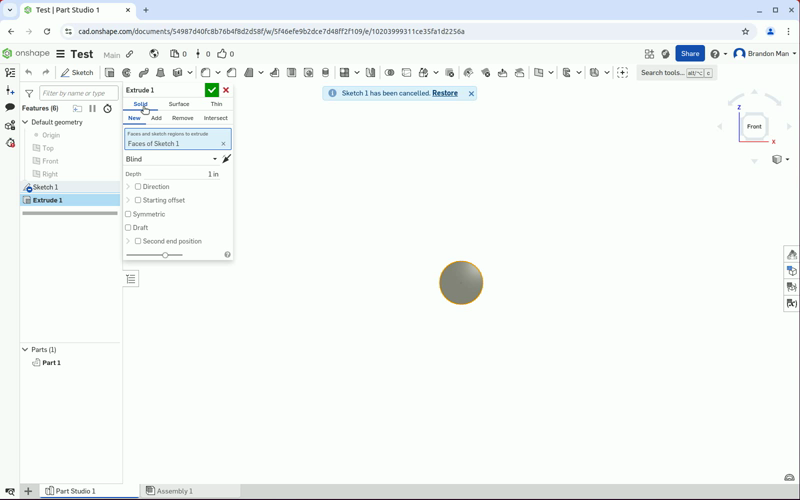
click(143, 106)
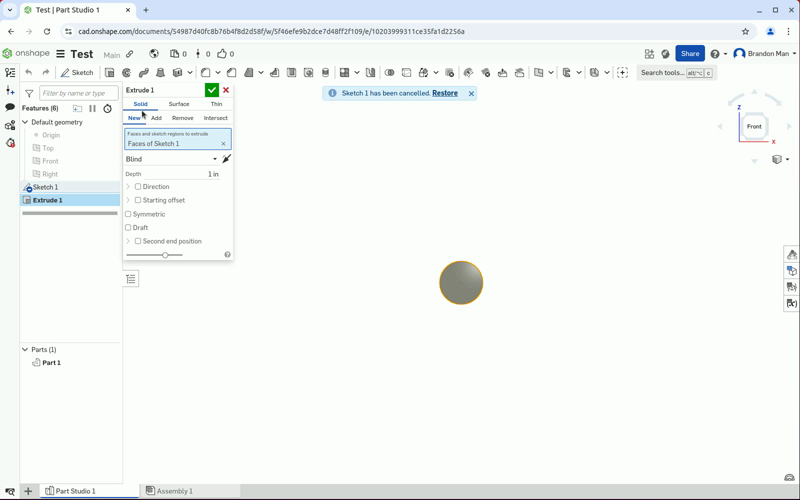
mouse_move(137, 120)
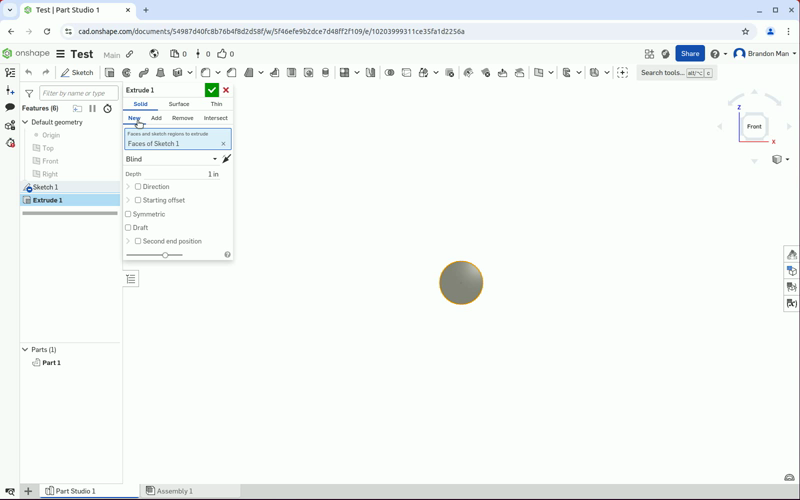
click(137, 120)
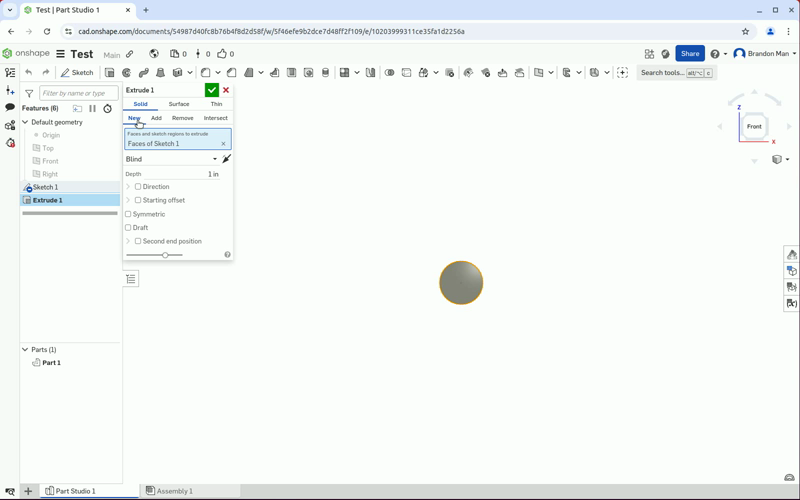
key(tab, 4)
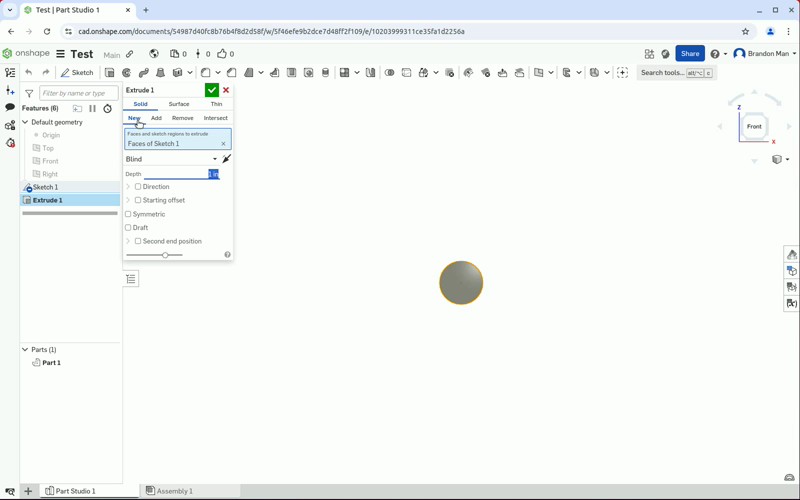
text(11.554)
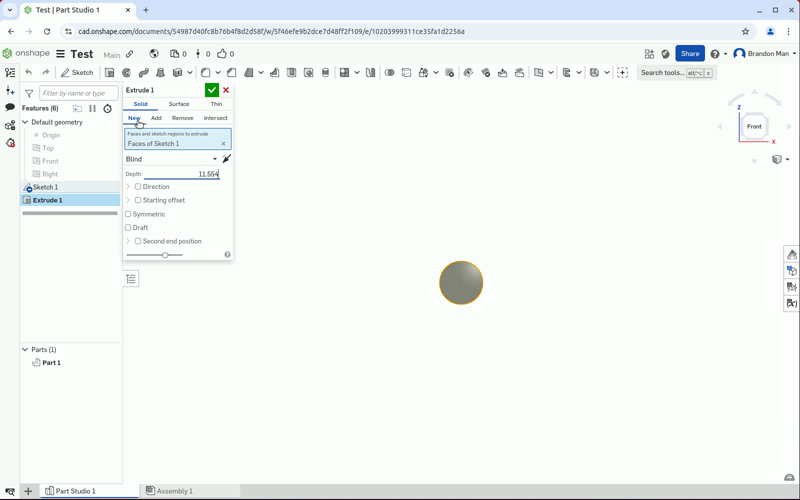
key(enter)
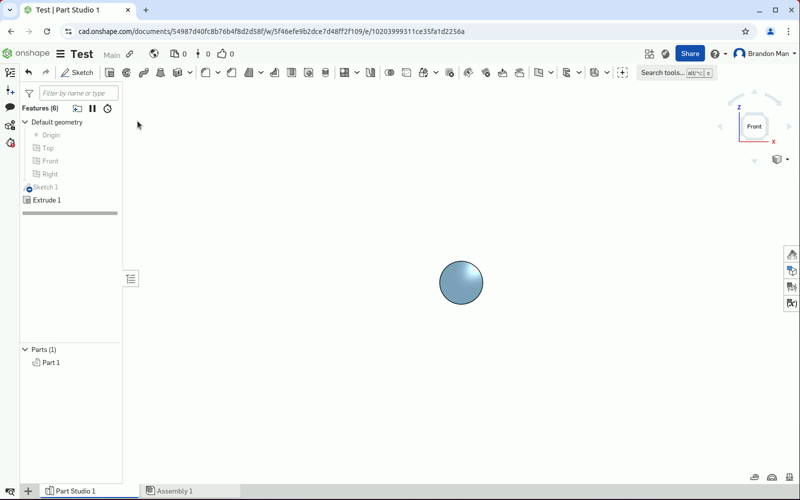
key(shift+h)
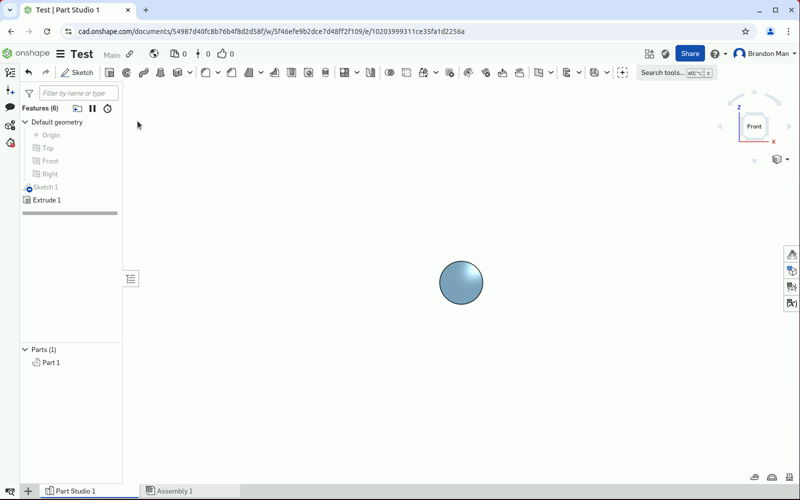
key(shift+h)
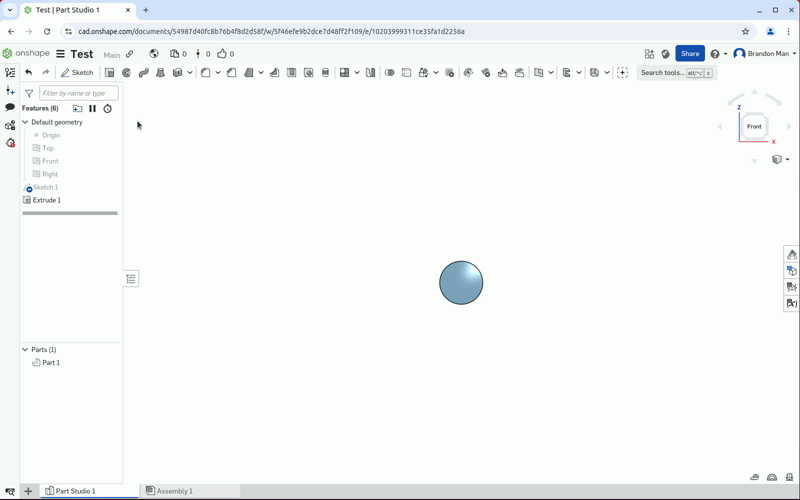
mouse_move(73, 189)
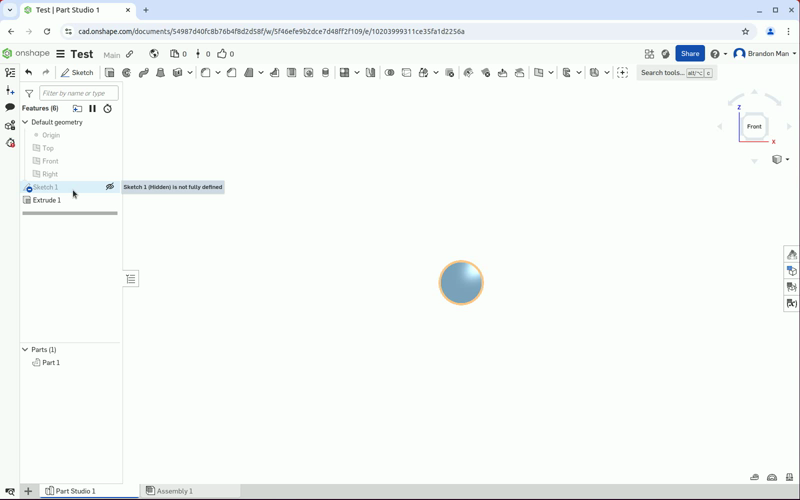
click(73, 189)
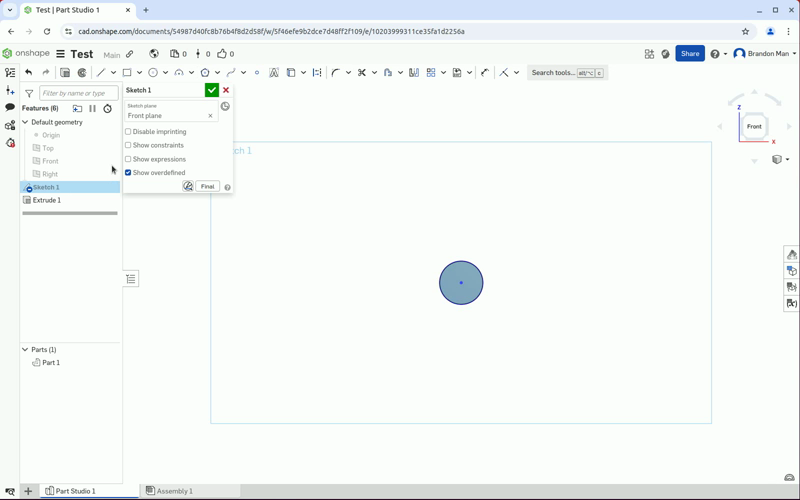
mouse_move(229, 92)
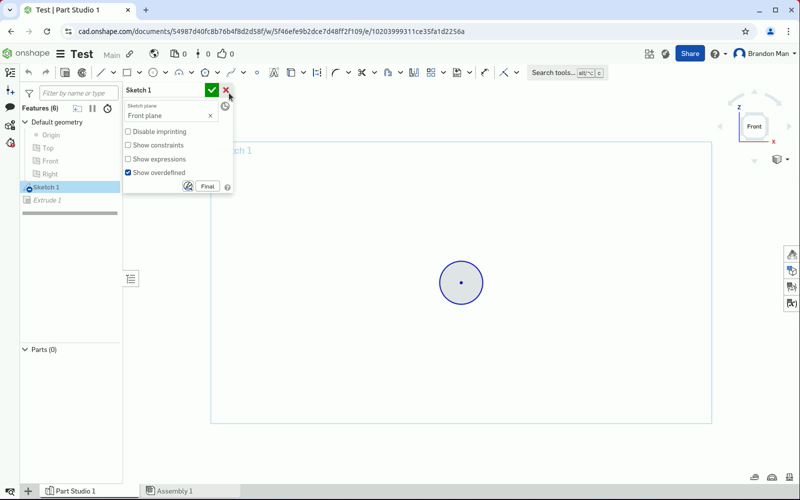
click(229, 92)
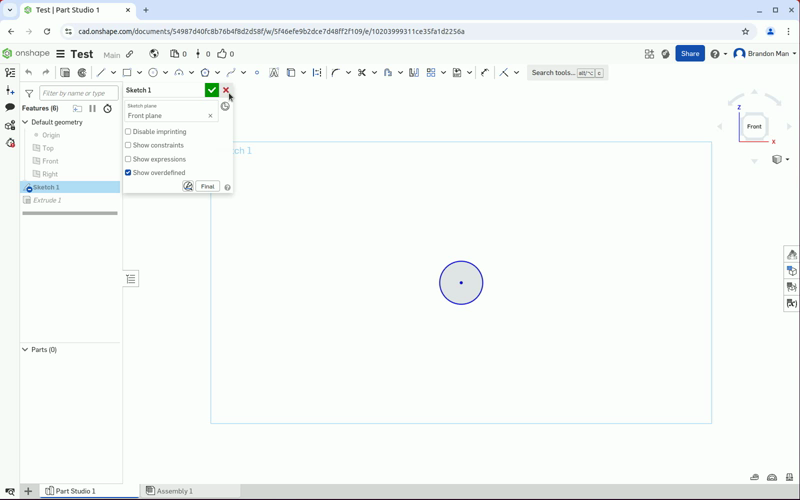
key(shift+s)
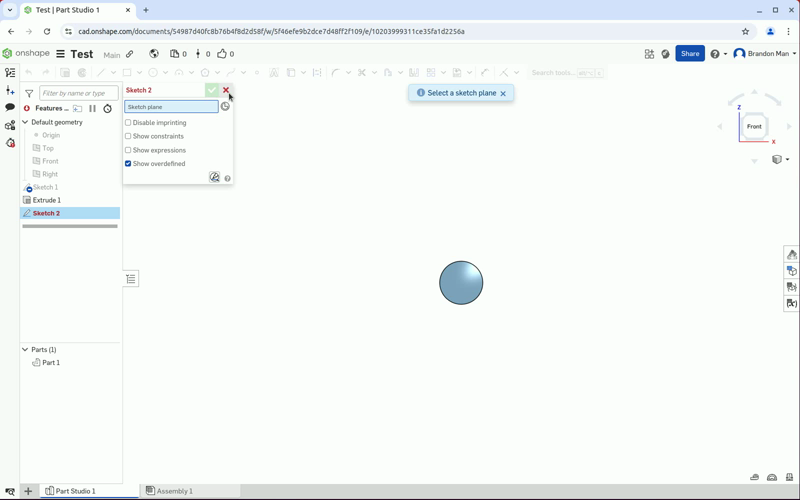
mouse_move(73, 163)
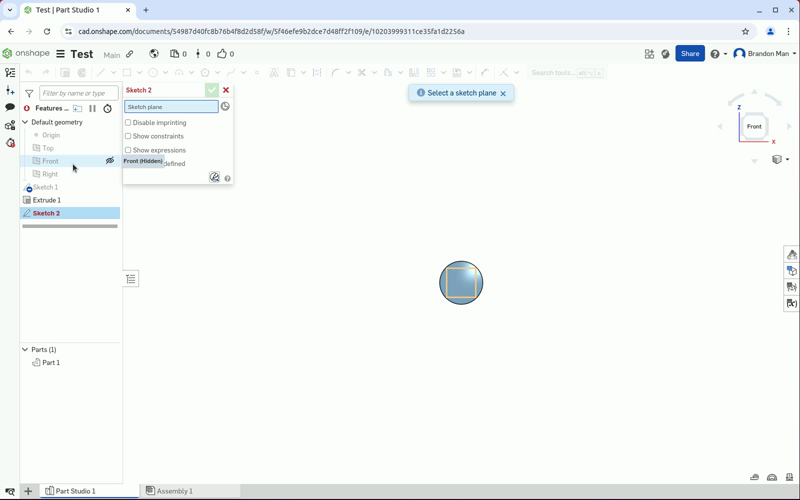
click(73, 163)
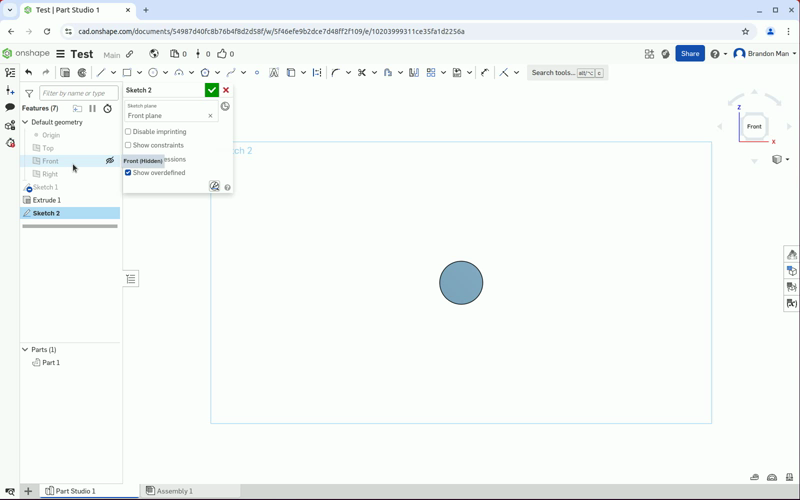
mouse_move(73, 352)
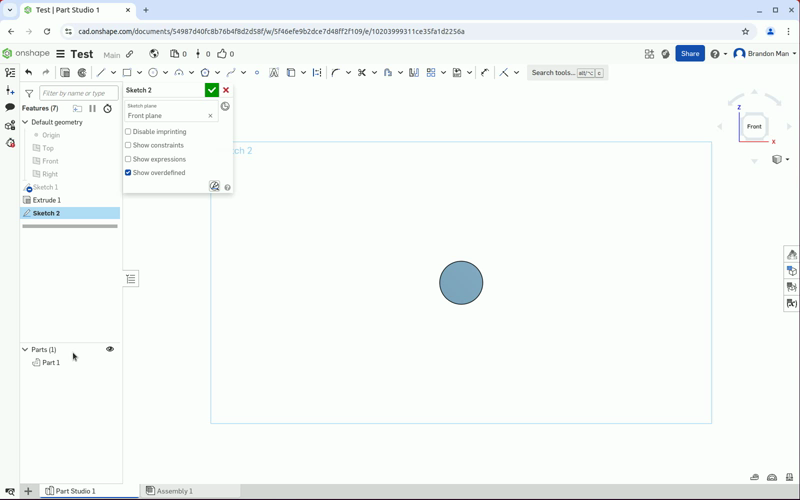
key(y)
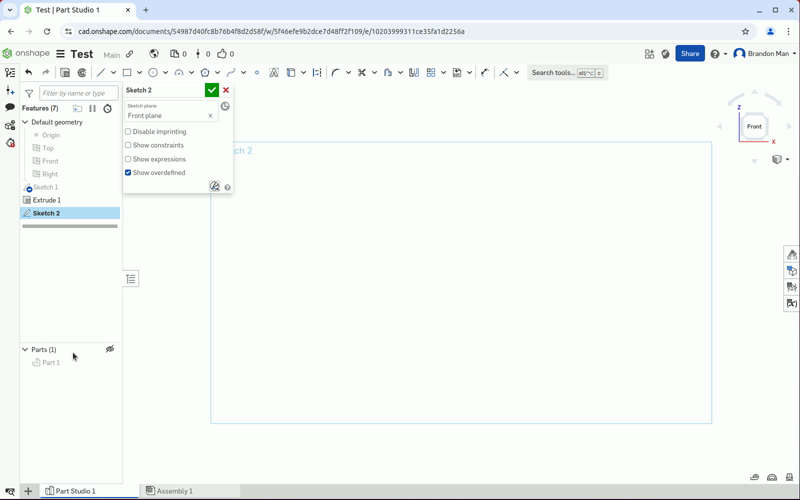
key(c)
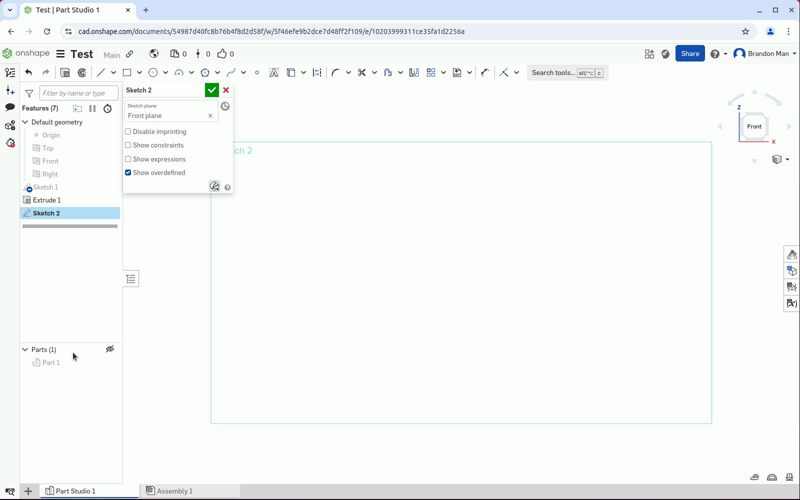
key_down(shift)
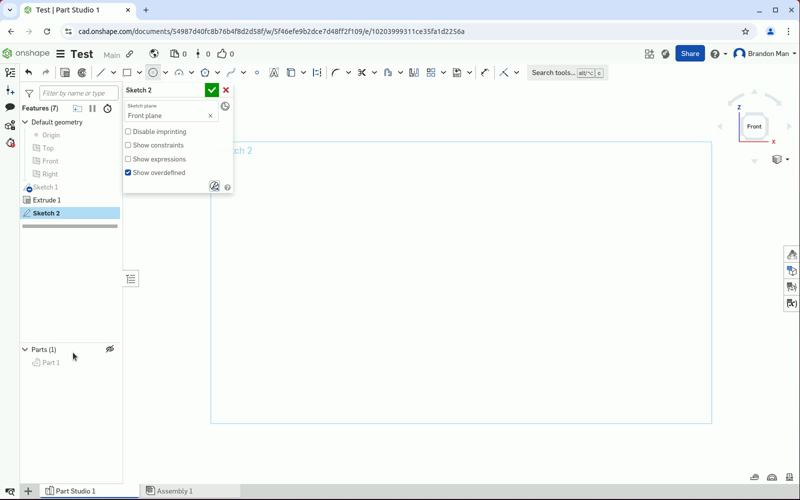
mouse_move(461, 282)
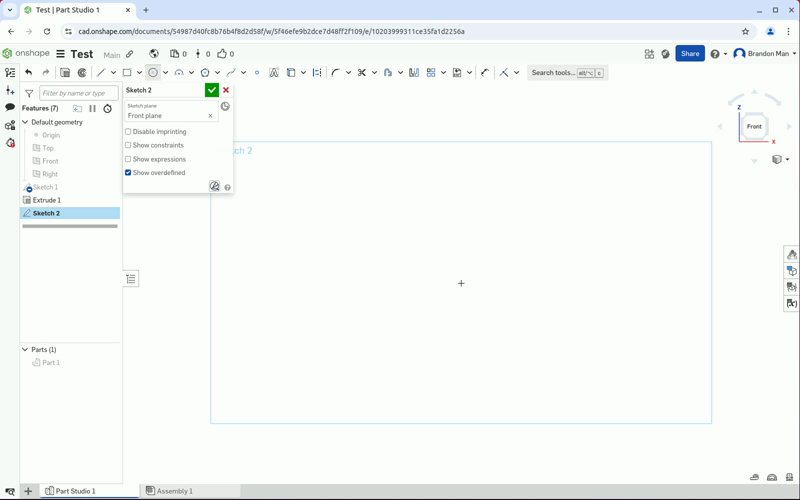
click(461, 282)
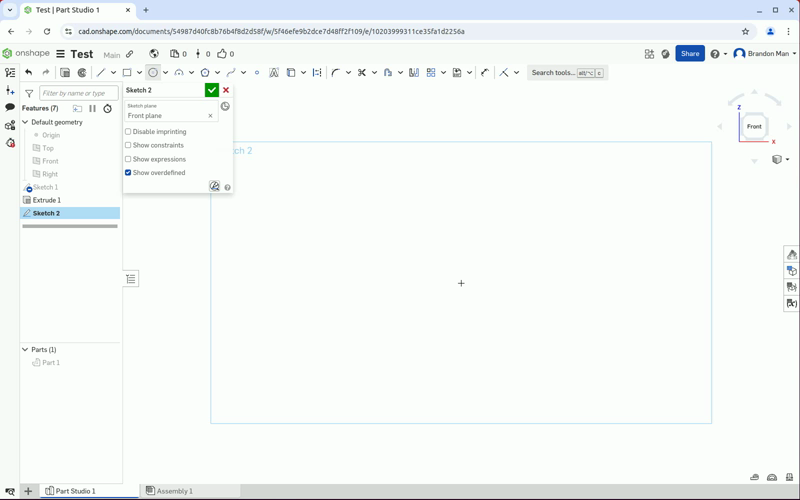
key_up(shift)
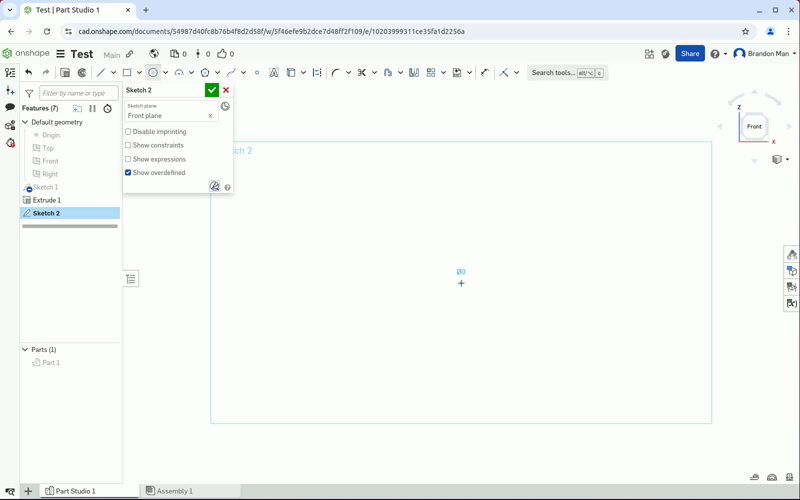
mouse_move(479, 282)
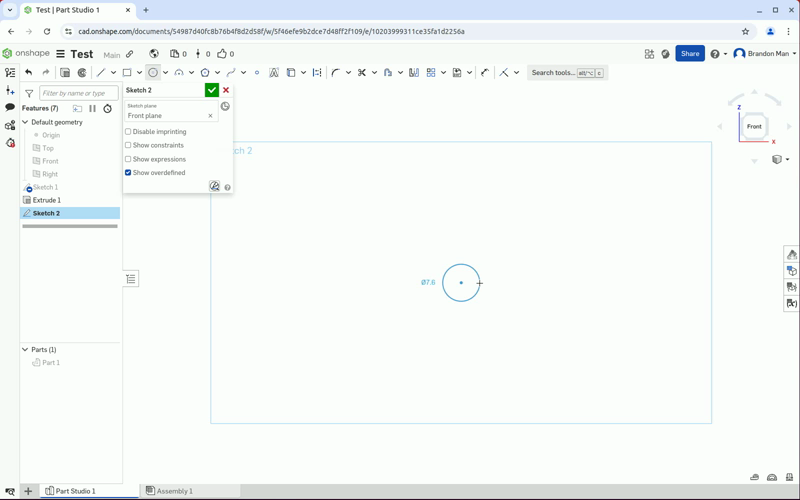
click(479, 282)
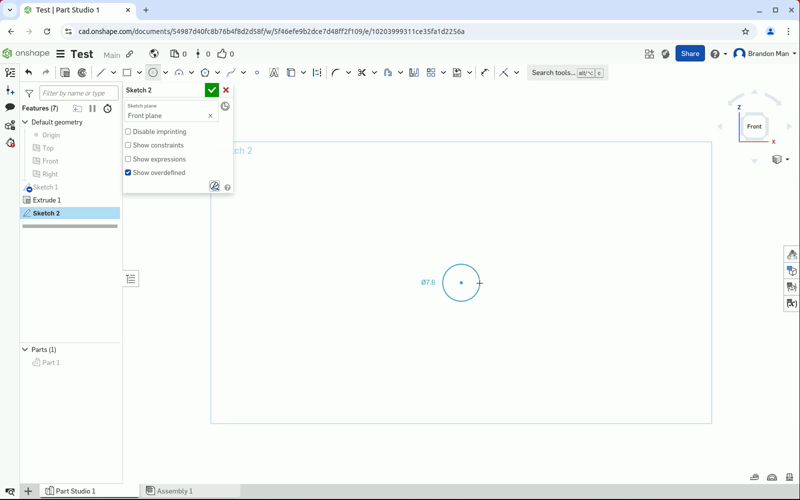
key(esc)
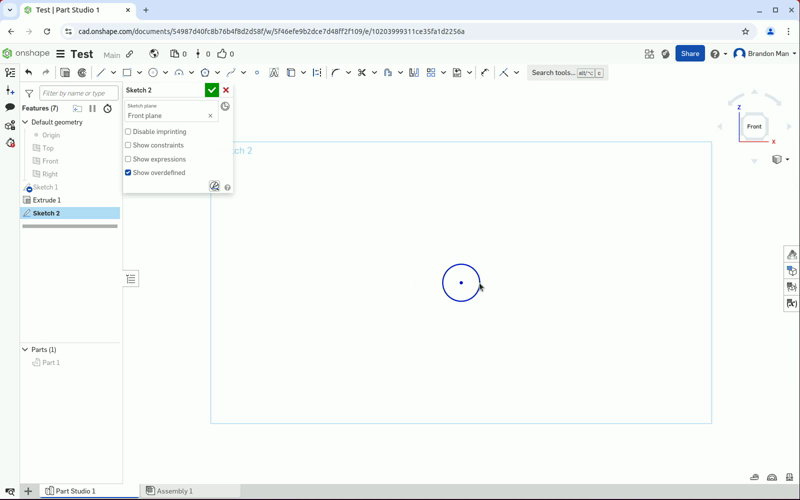
mouse_move(469, 271)
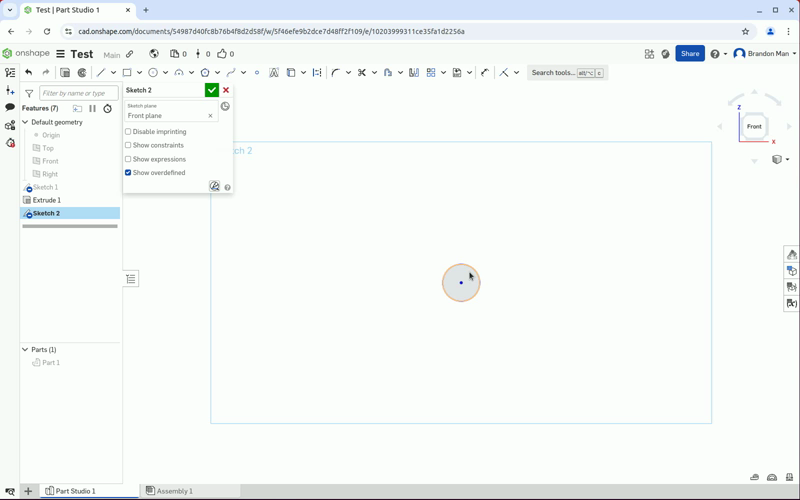
scroll(6)
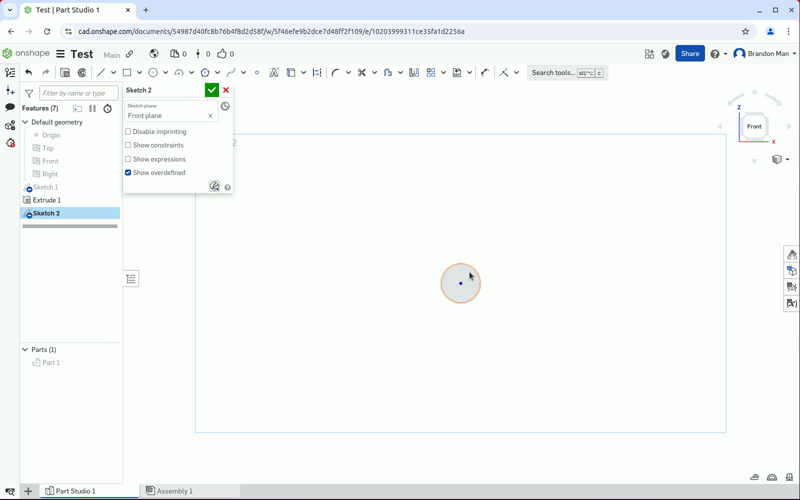
scroll(6)
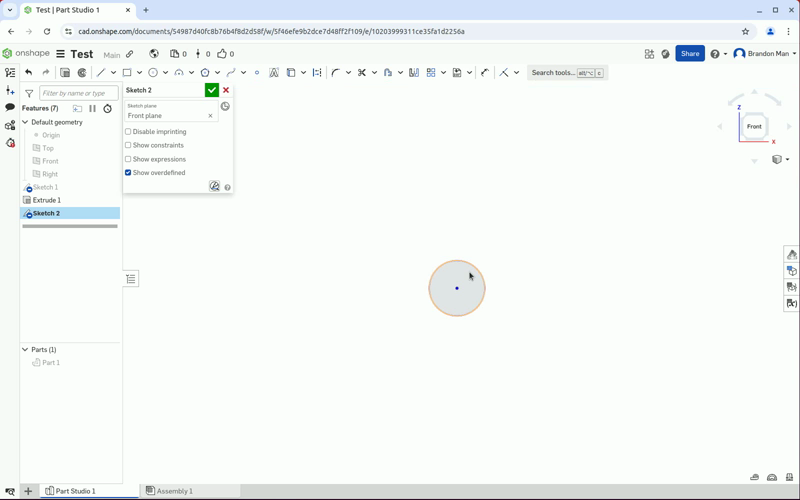
scroll(6)
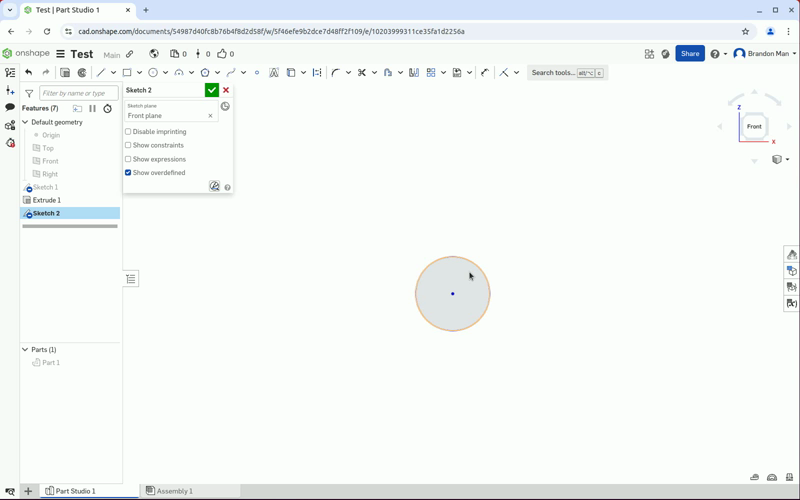
scroll(6)
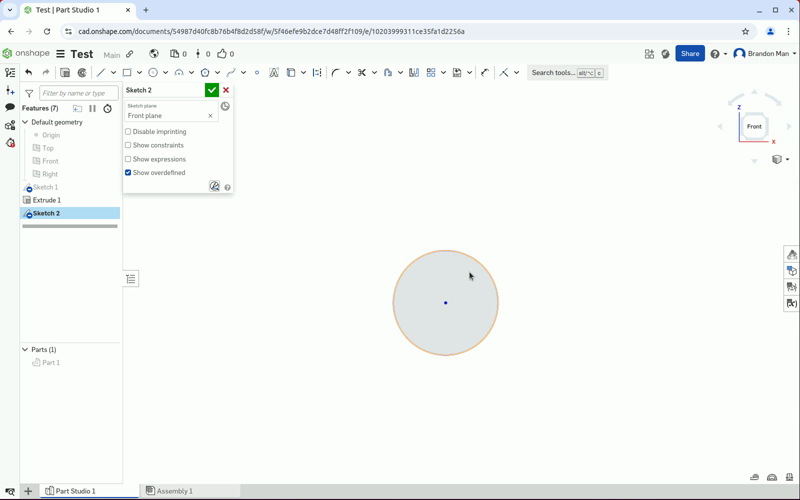
scroll(6)
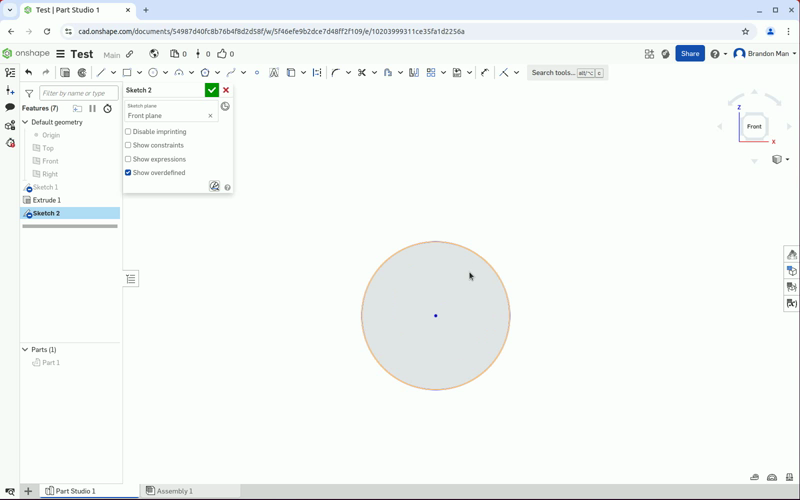
scroll(6)
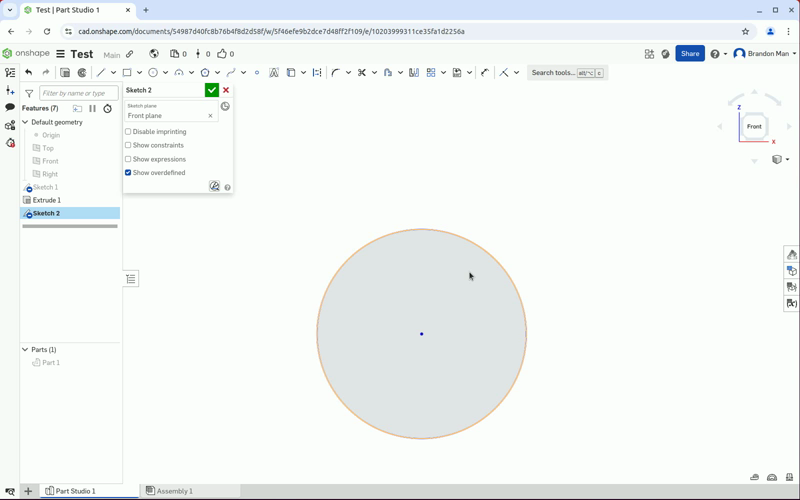
scroll(6)
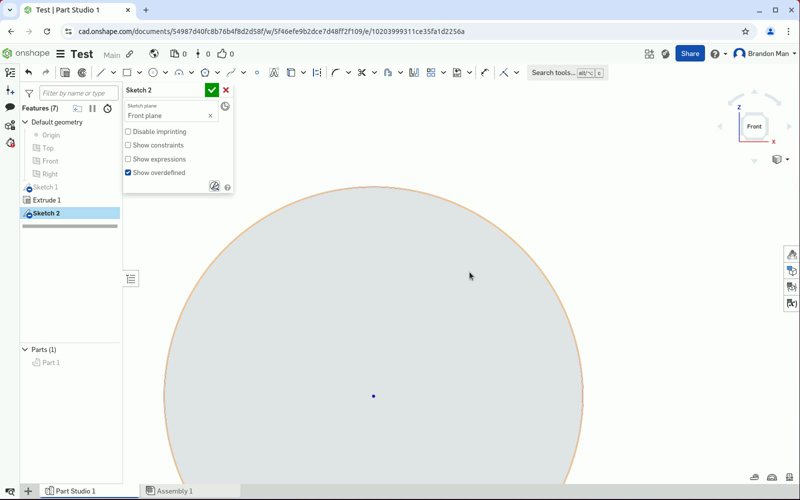
click(469, 271)
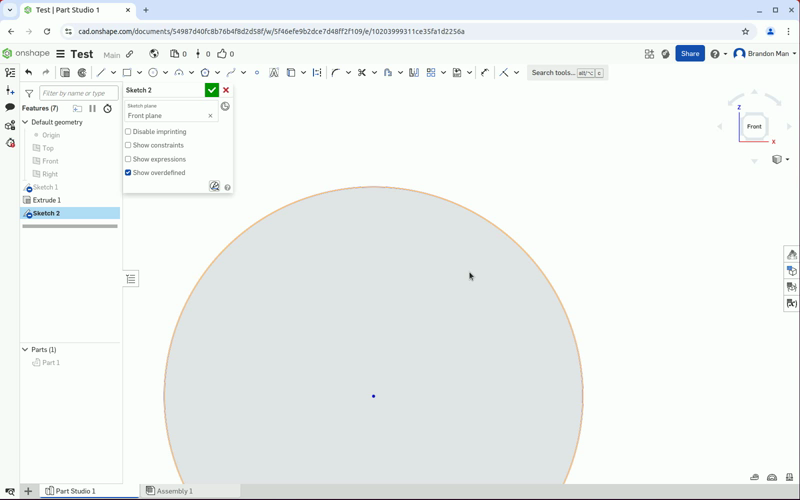
scroll(-6)
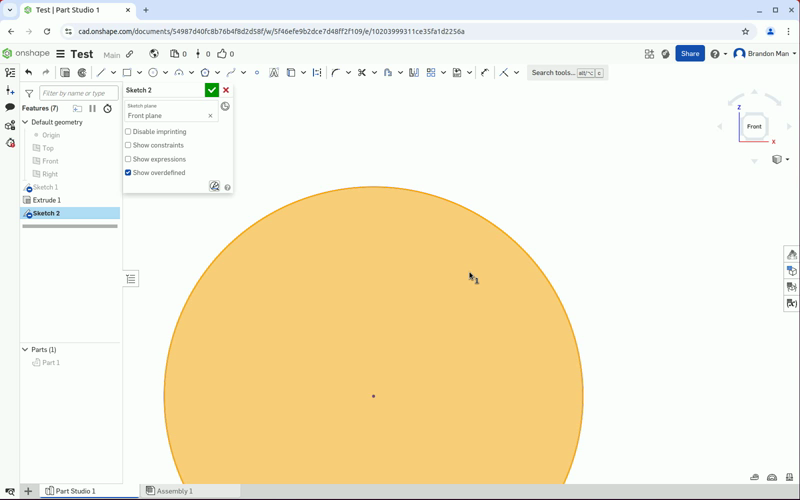
scroll(-6)
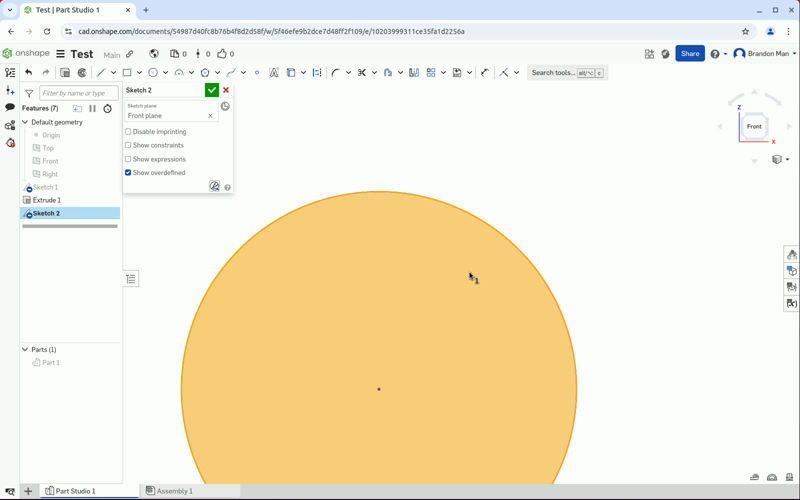
scroll(-6)
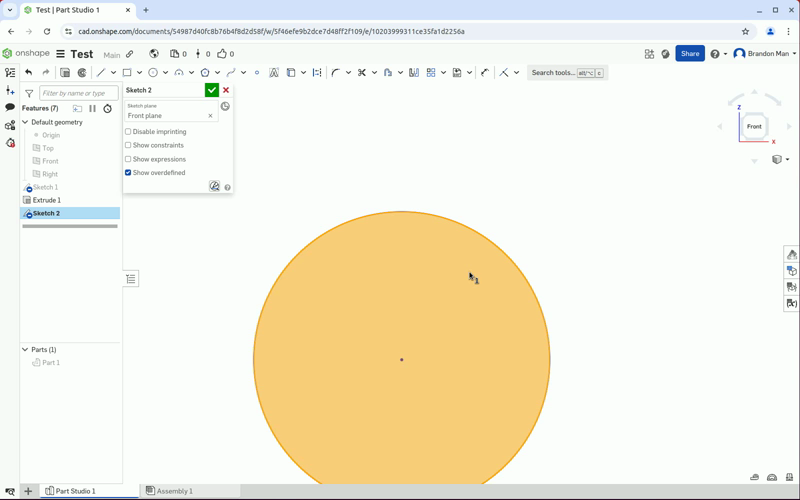
scroll(-6)
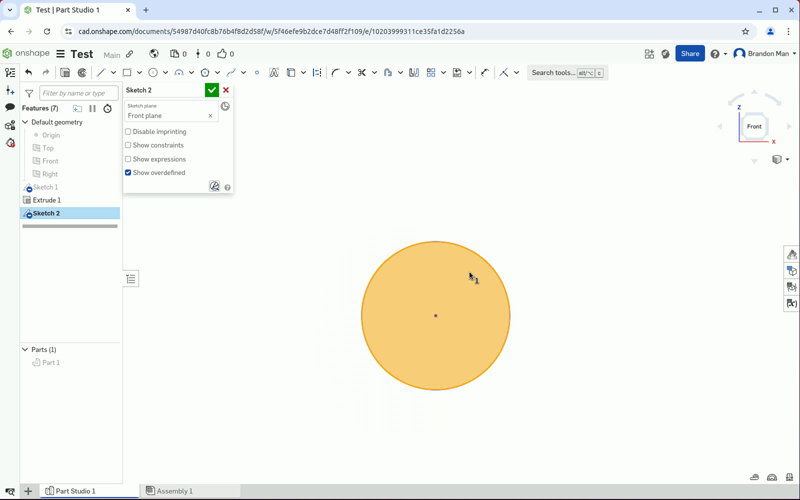
scroll(-6)
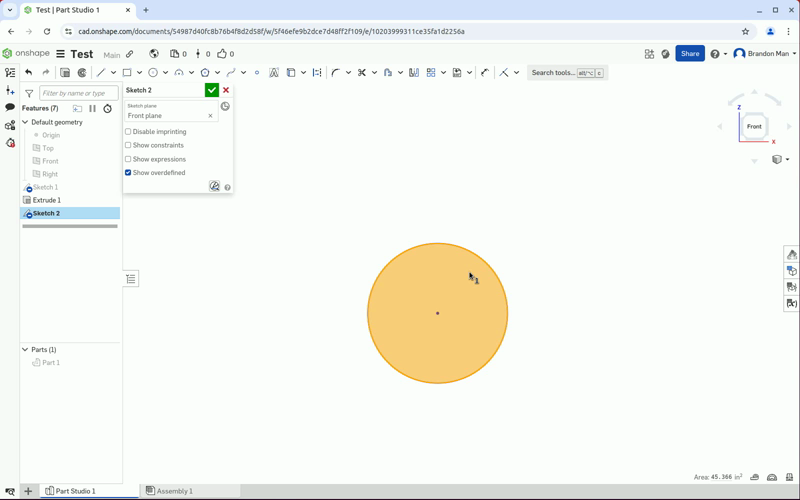
scroll(-6)
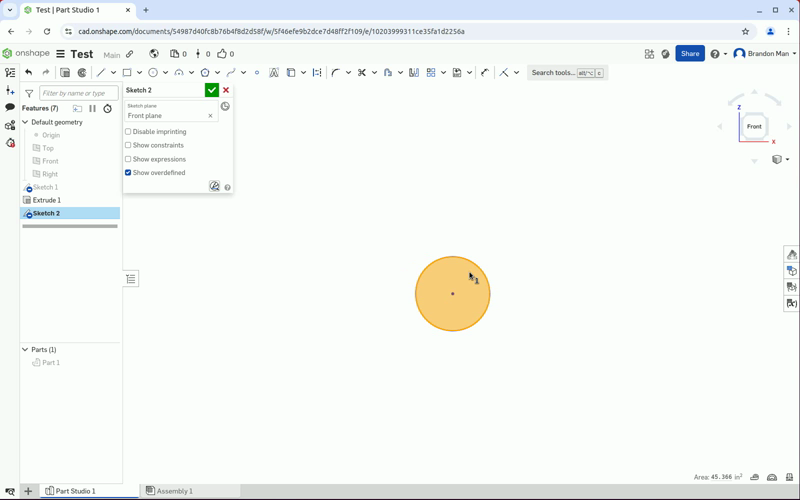
scroll(-6)
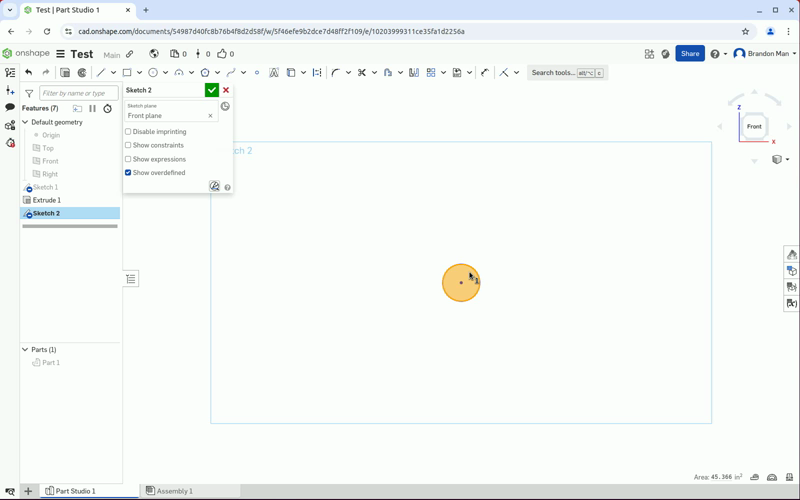
mouse_move(73, 352)
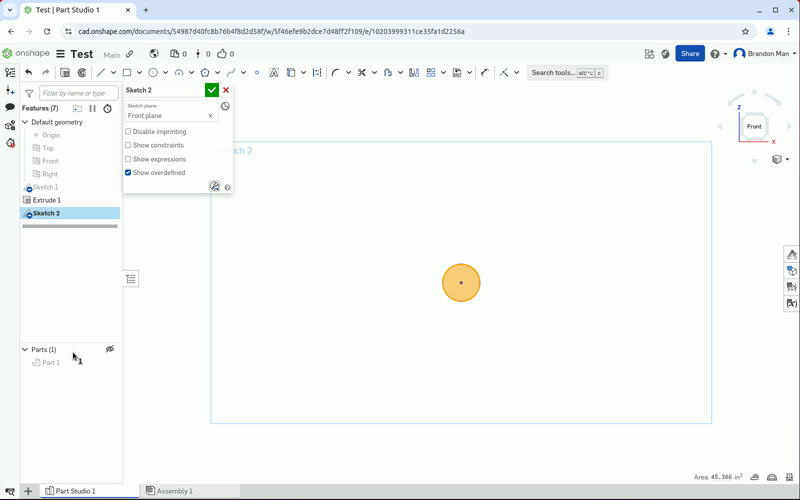
key(shift+y)
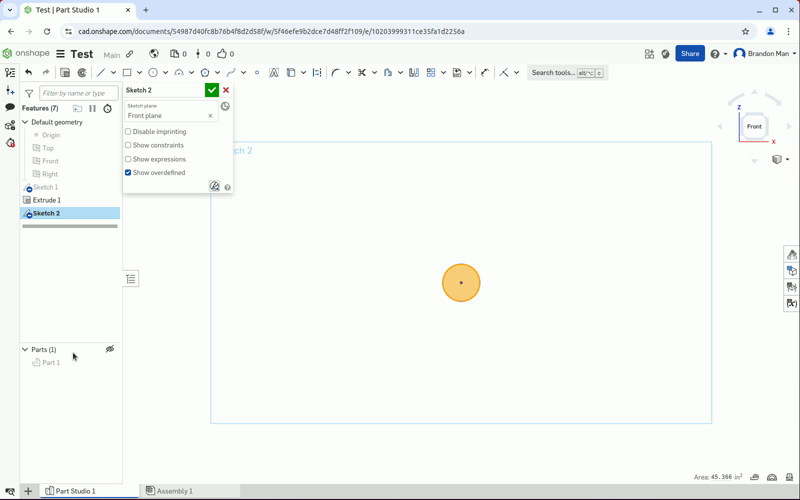
key(shift+e)
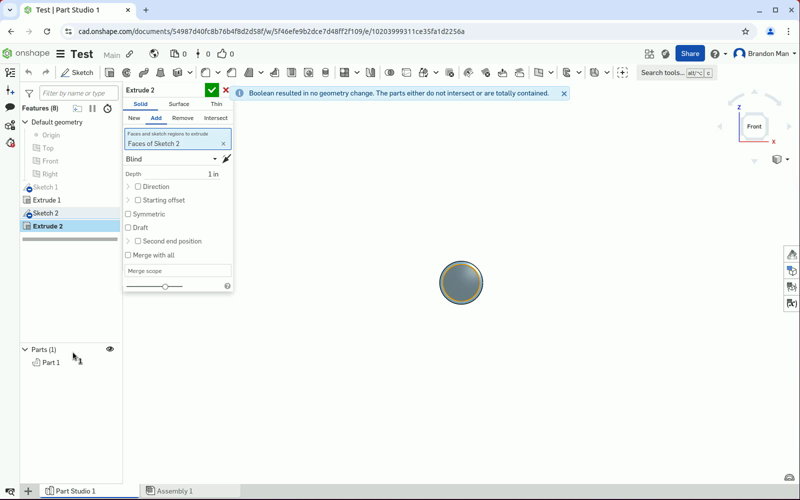
mouse_move(143, 106)
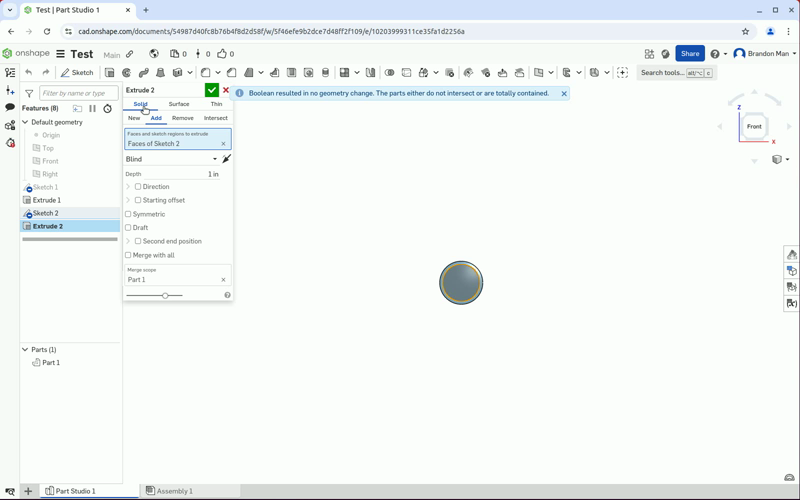
click(143, 106)
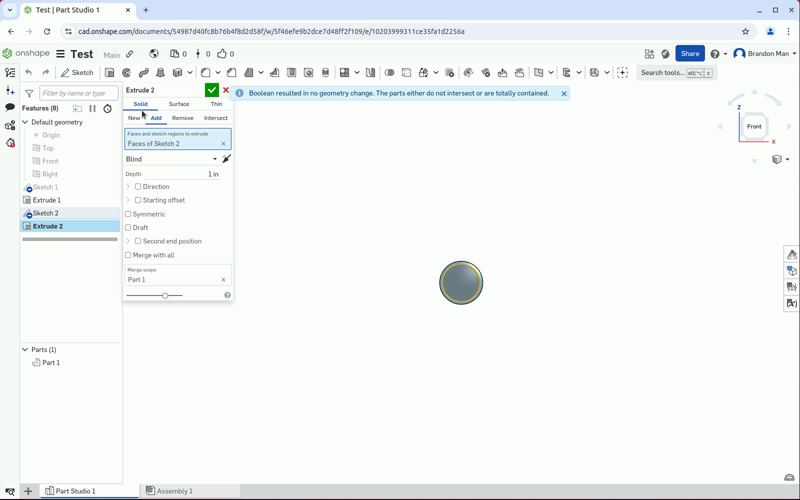
mouse_move(137, 120)
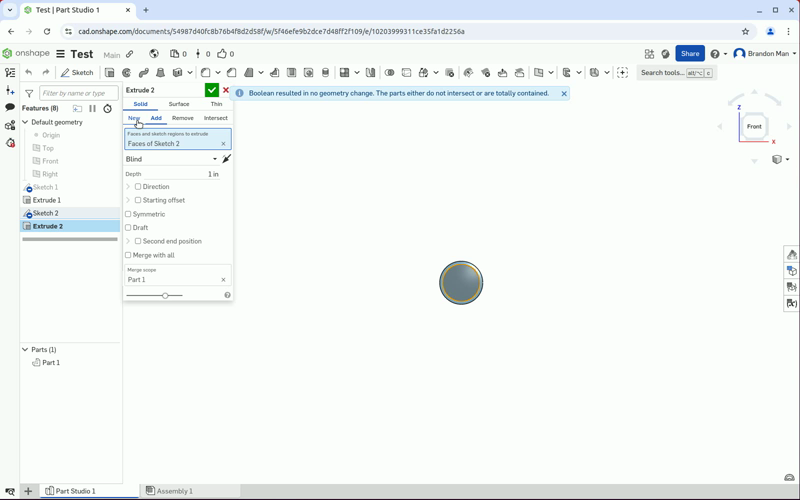
click(137, 120)
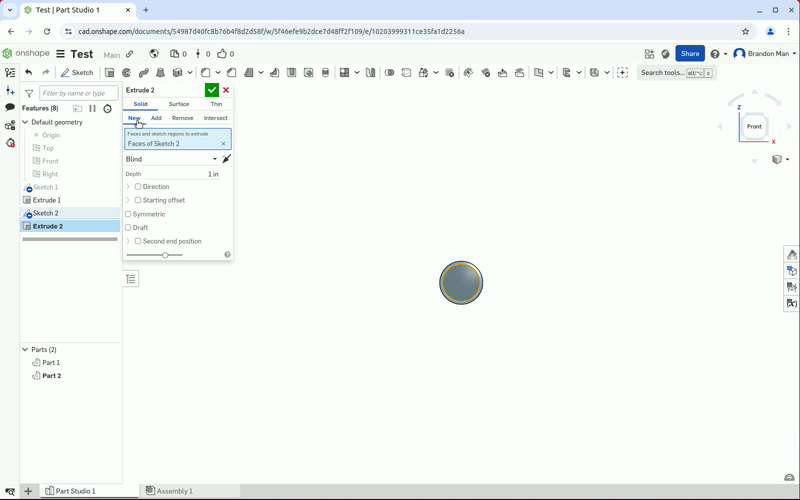
key(tab, 4)
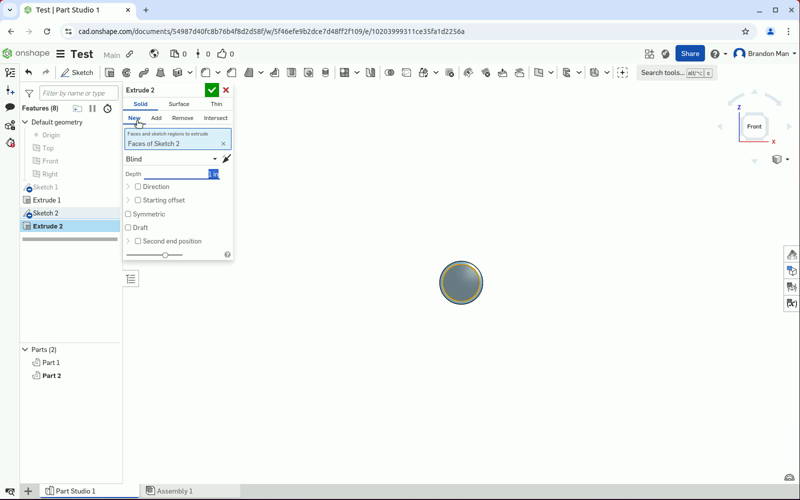
text(23.108)
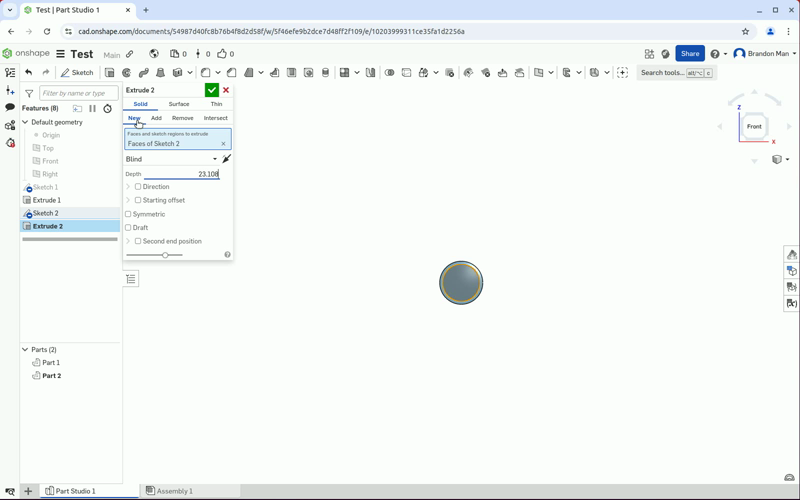
key(enter)
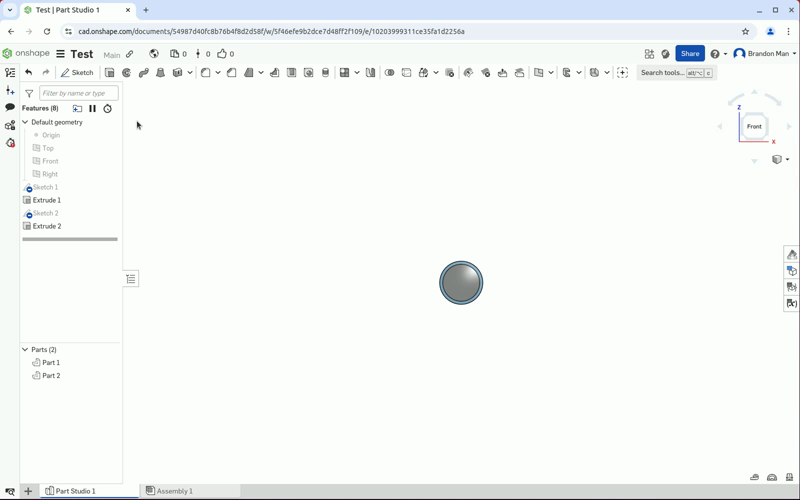
key(shift+h)
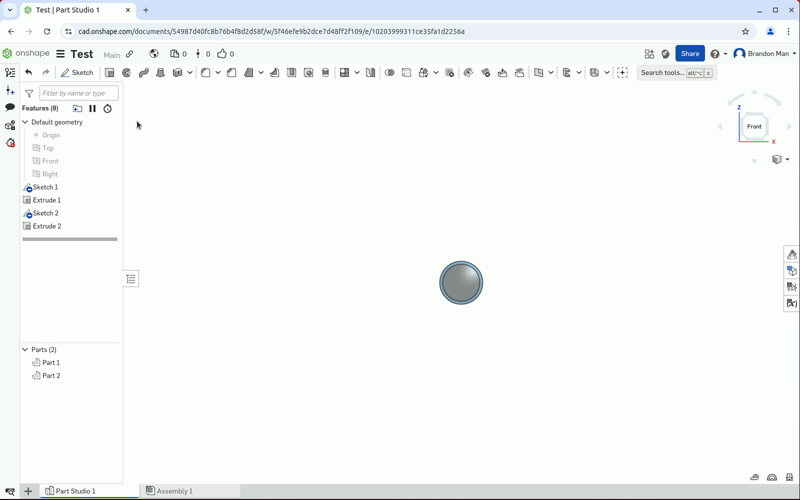
key(shift+h)
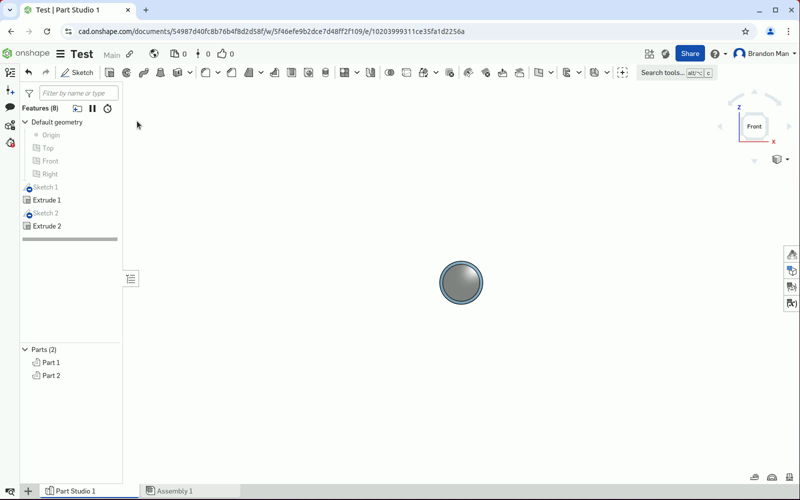
mouse_move(73, 189)
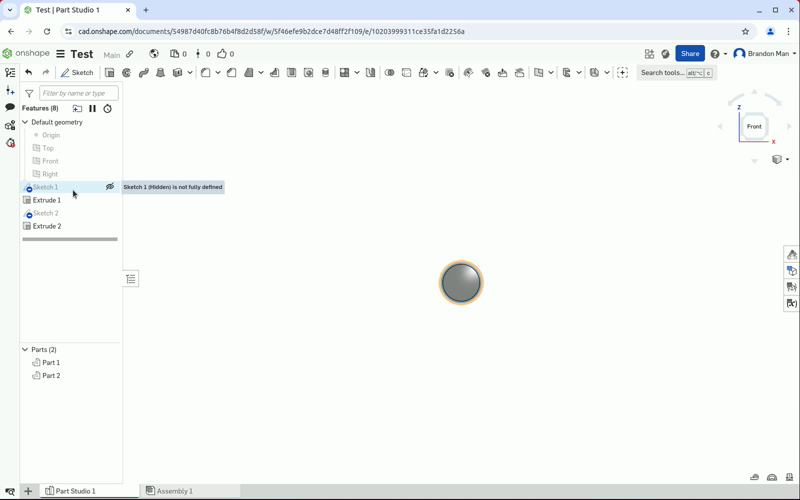
click(73, 189)
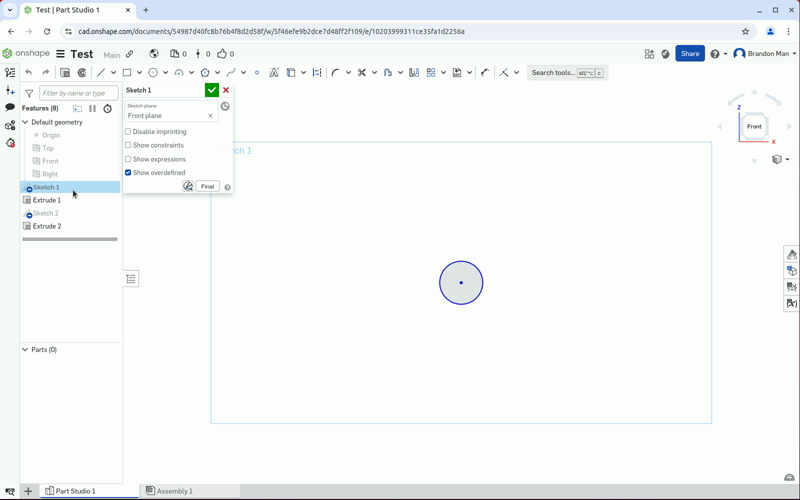
mouse_move(229, 92)
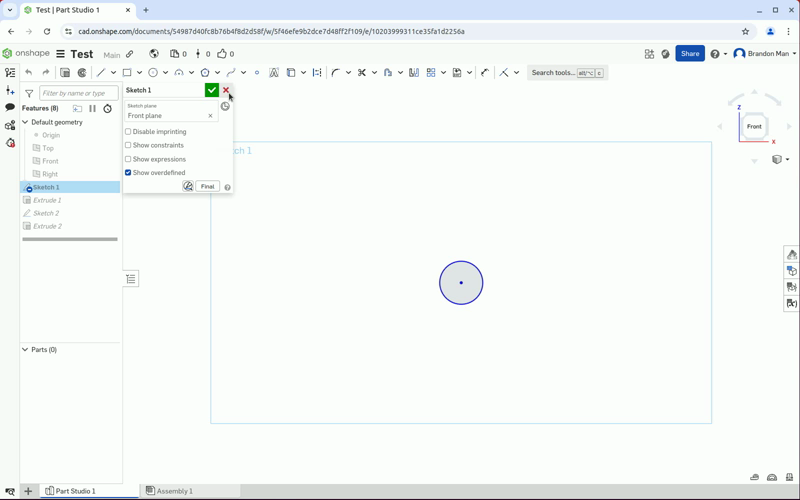
click(229, 92)
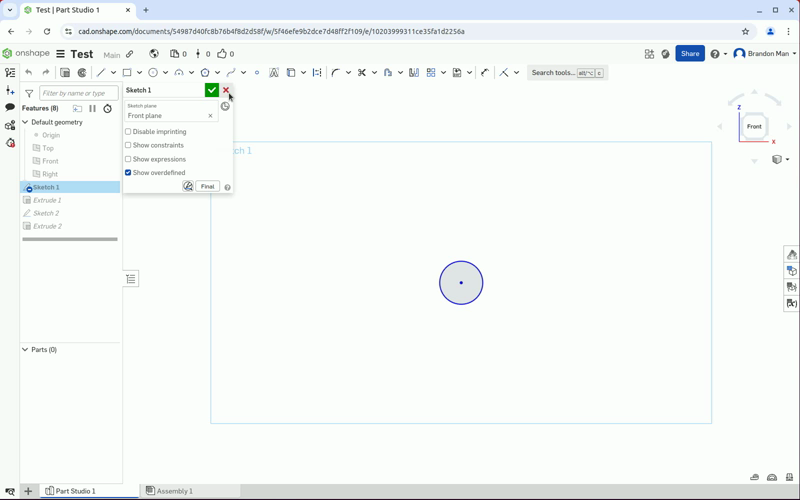
key(shift+s)
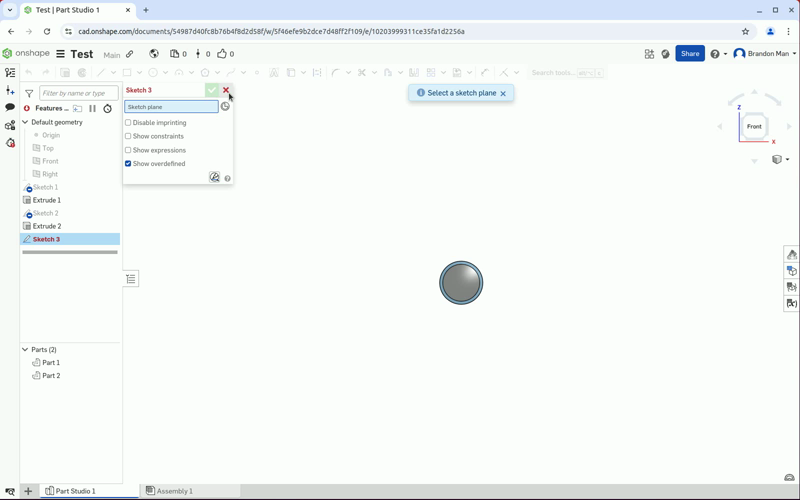
mouse_move(73, 163)
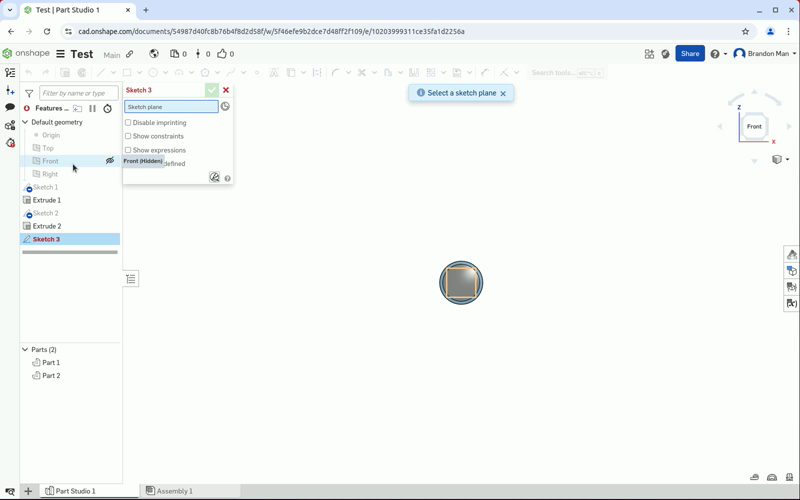
click(73, 163)
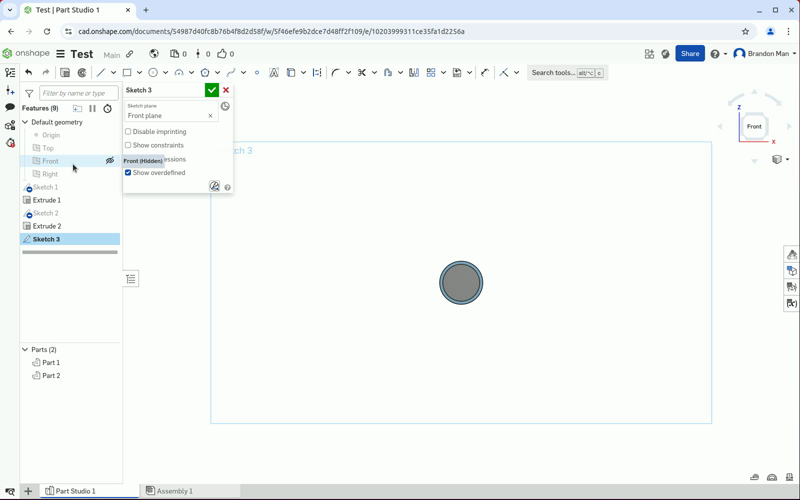
mouse_move(73, 352)
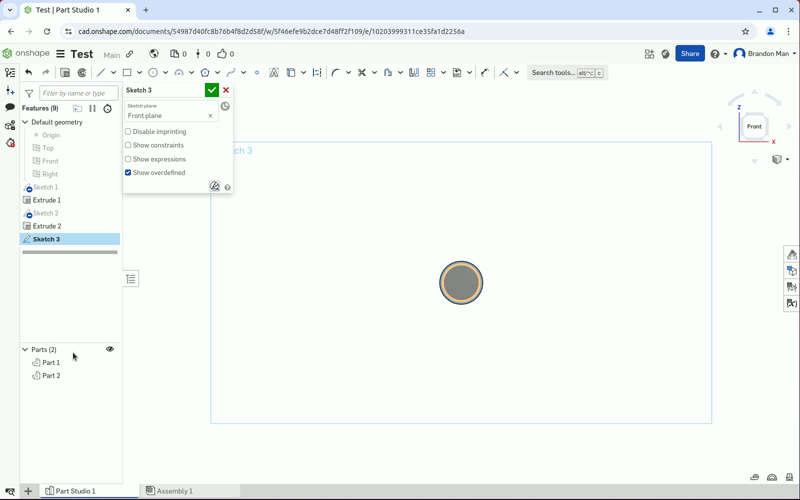
key(y)
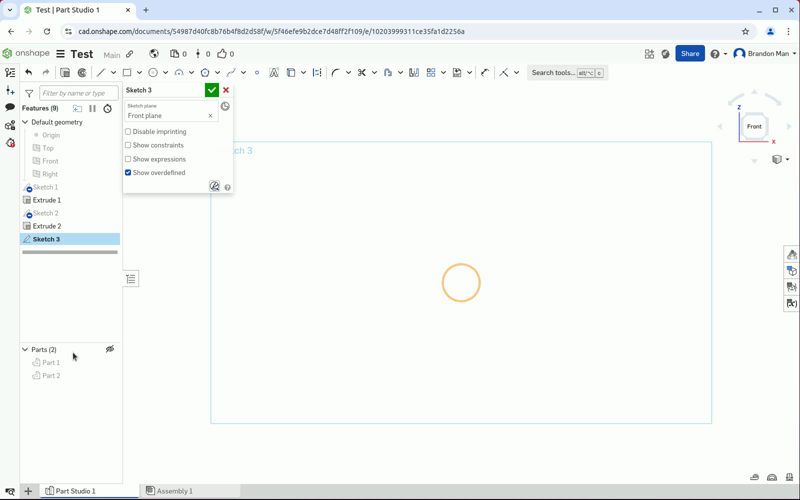
key(c)
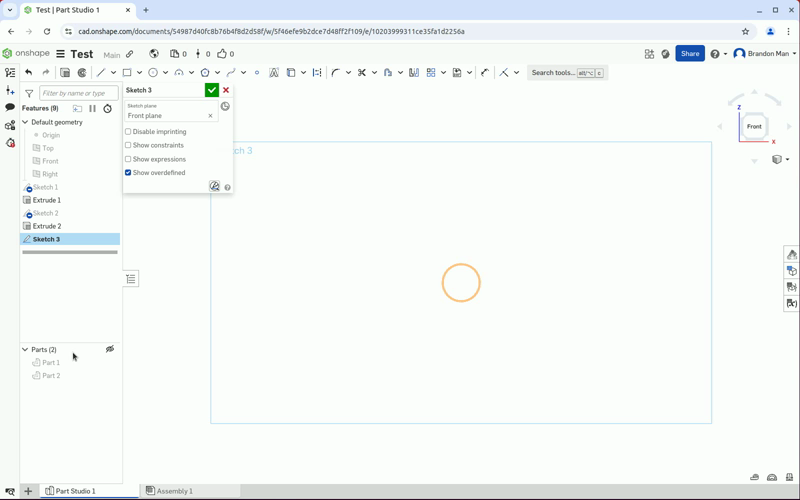
key_down(shift)
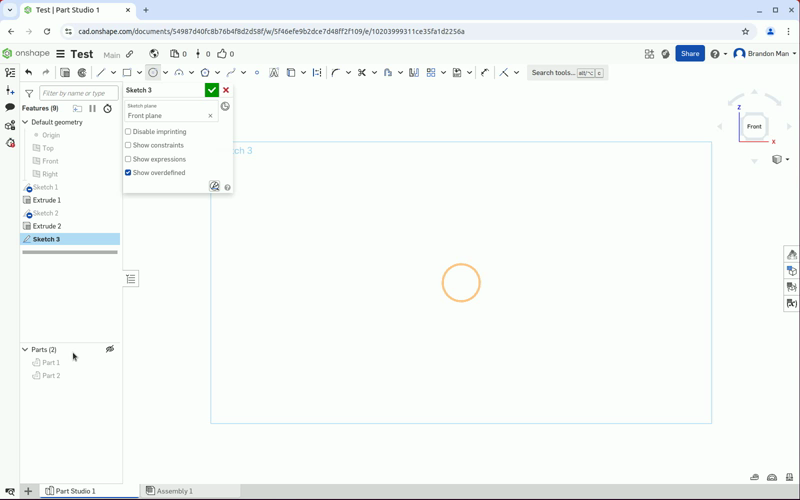
mouse_move(461, 282)
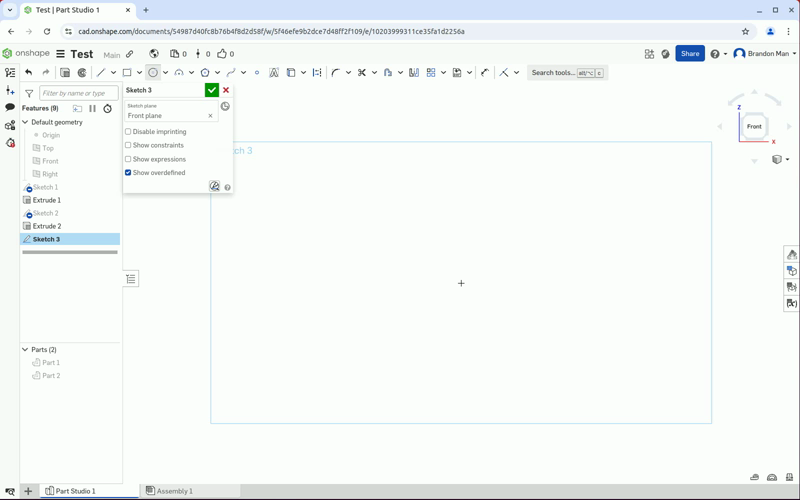
click(461, 282)
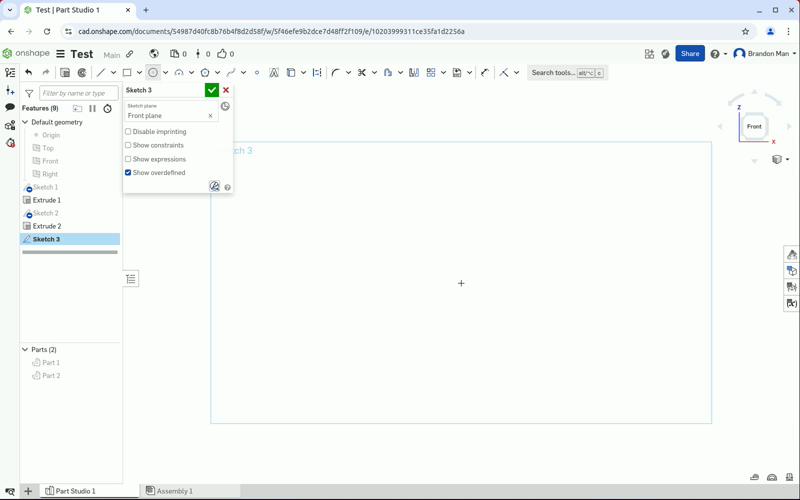
key_up(shift)
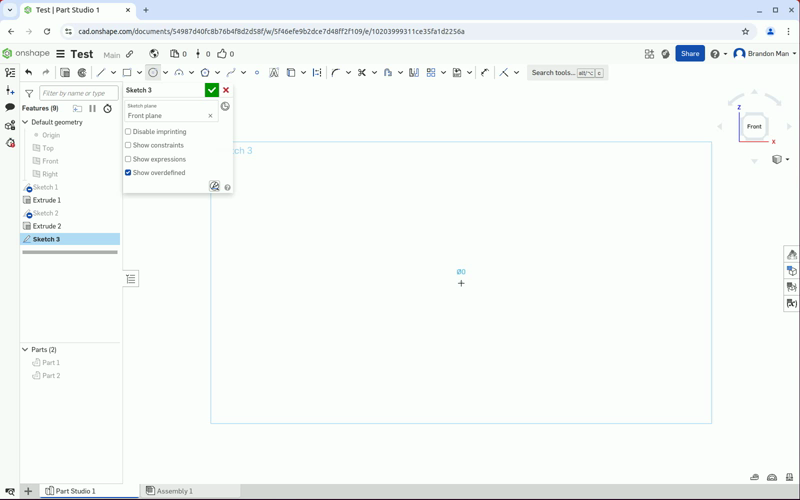
mouse_move(472, 282)
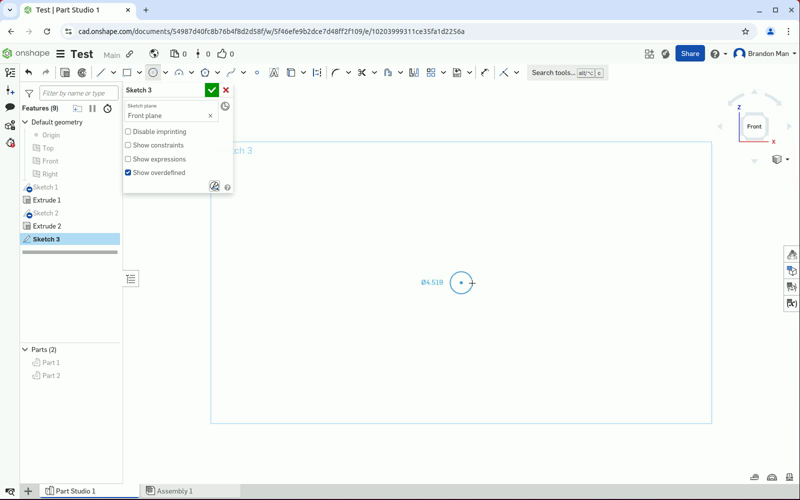
click(472, 282)
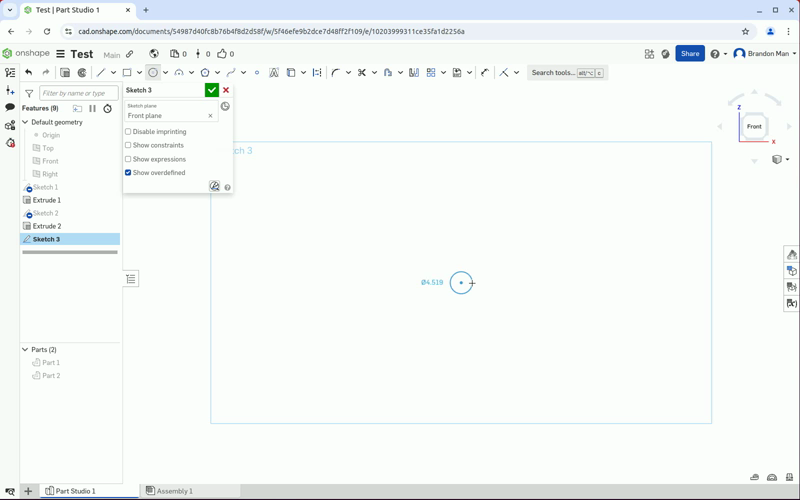
key(esc)
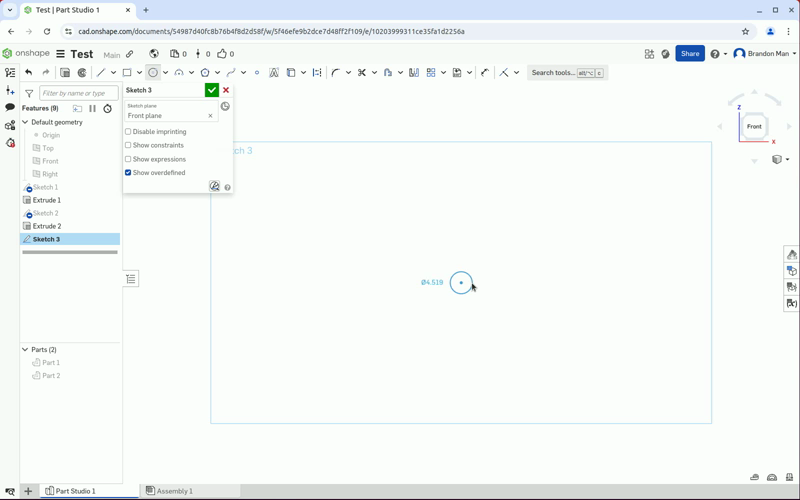
mouse_move(464, 285)
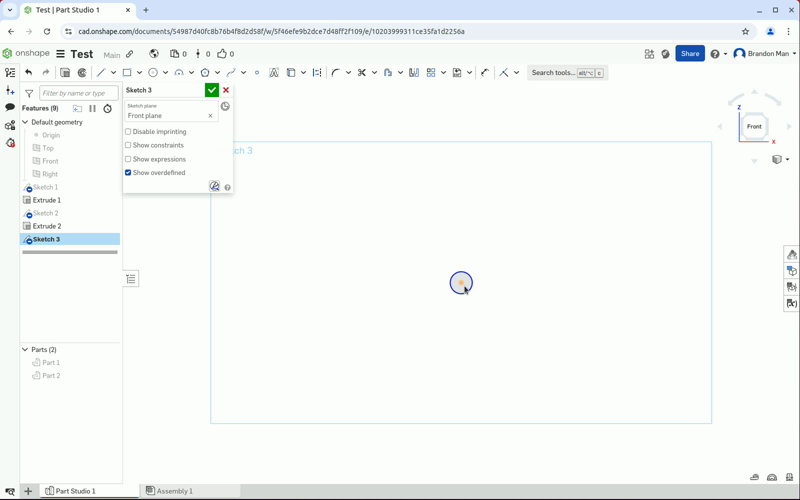
scroll(6)
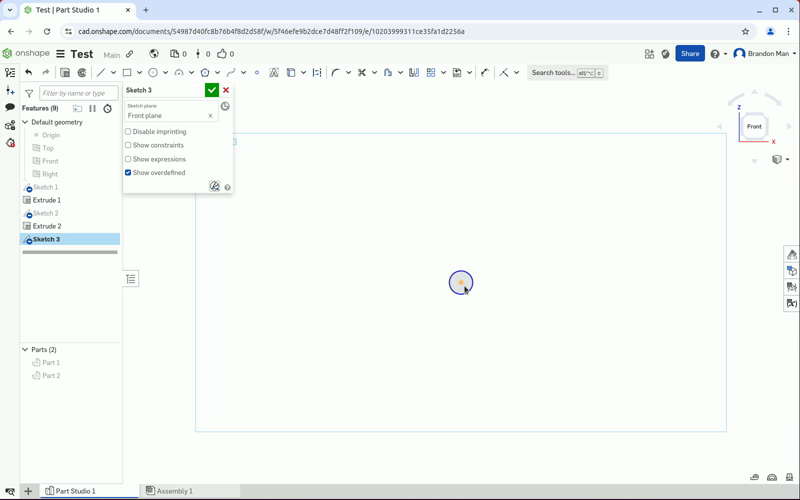
scroll(6)
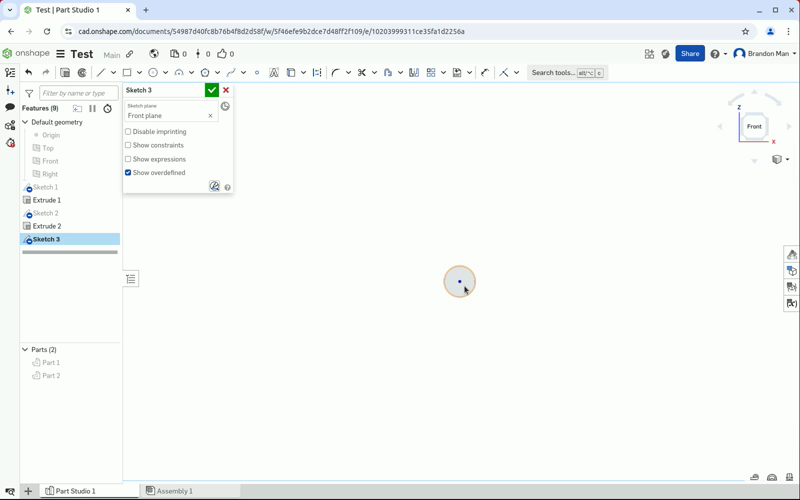
scroll(6)
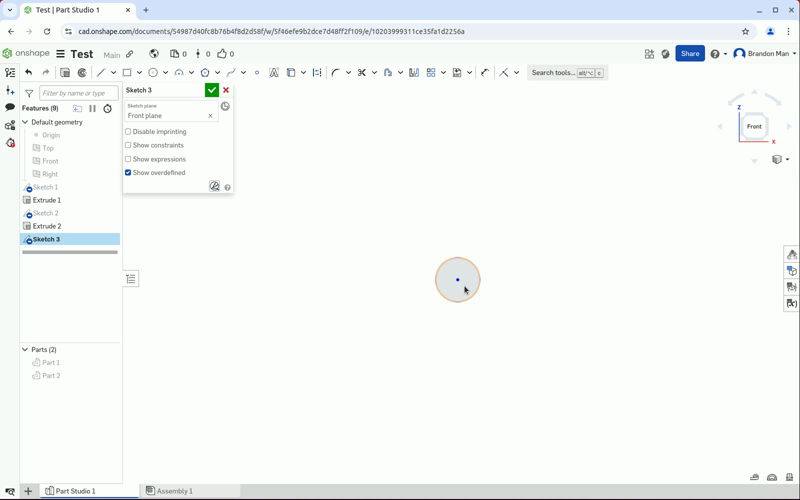
scroll(6)
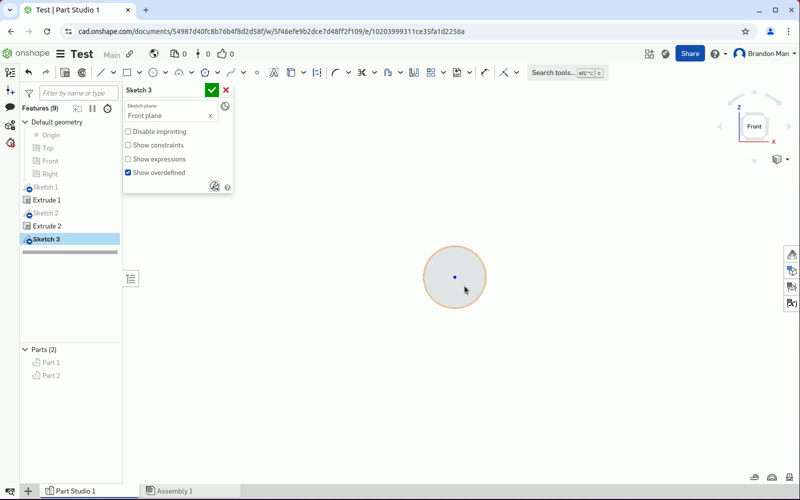
scroll(6)
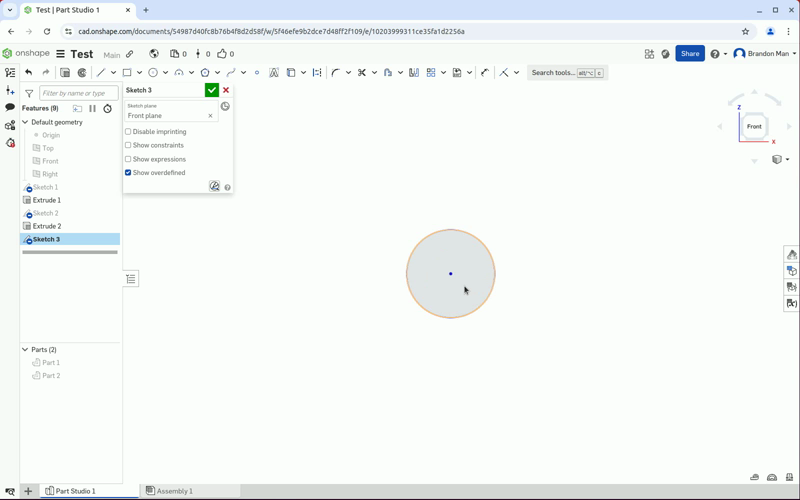
scroll(6)
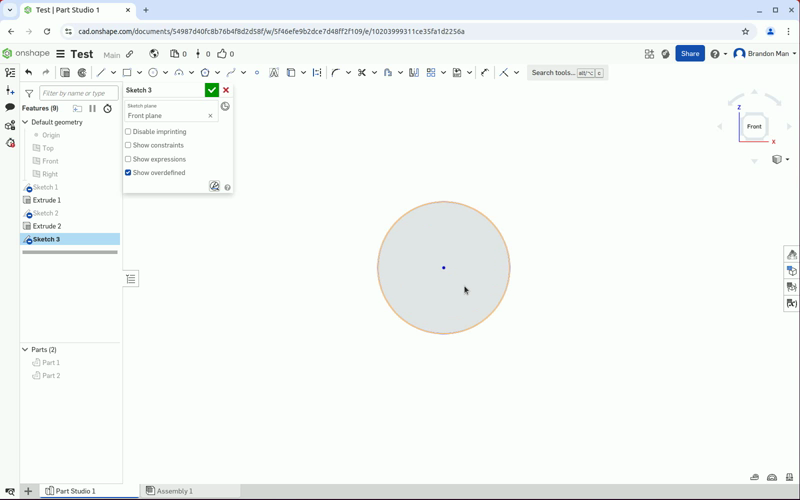
scroll(6)
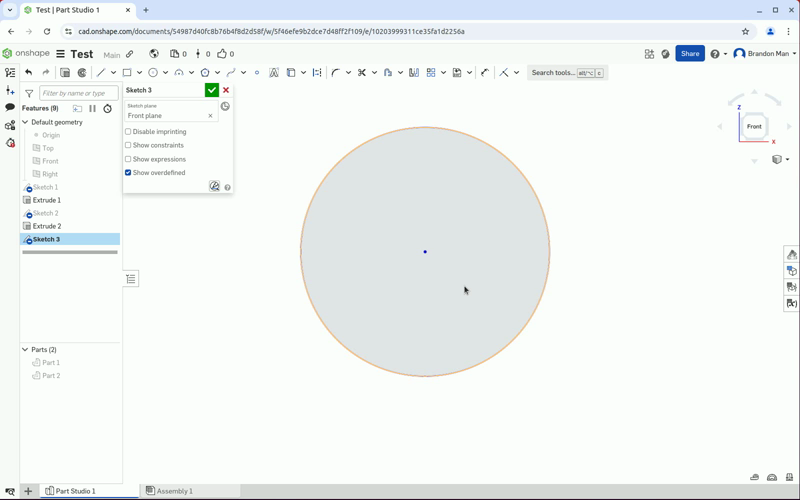
click(464, 285)
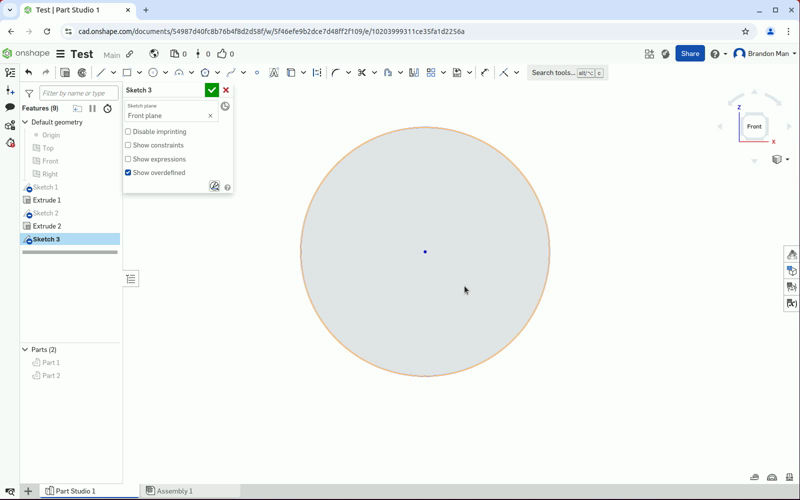
scroll(-6)
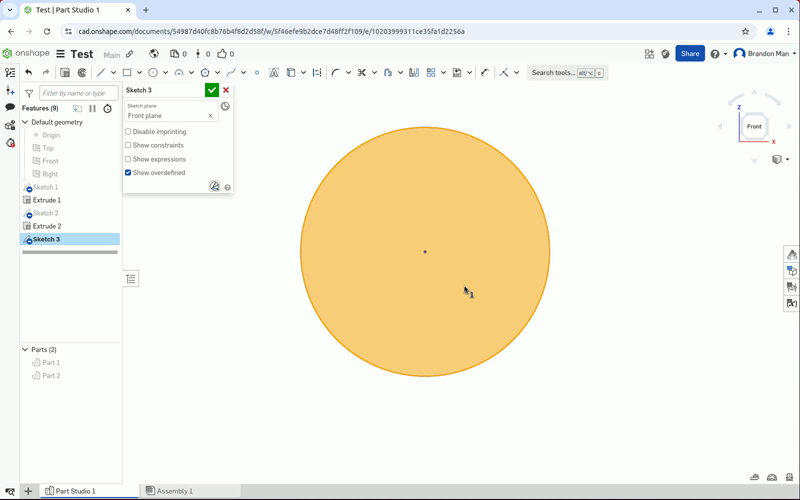
scroll(-6)
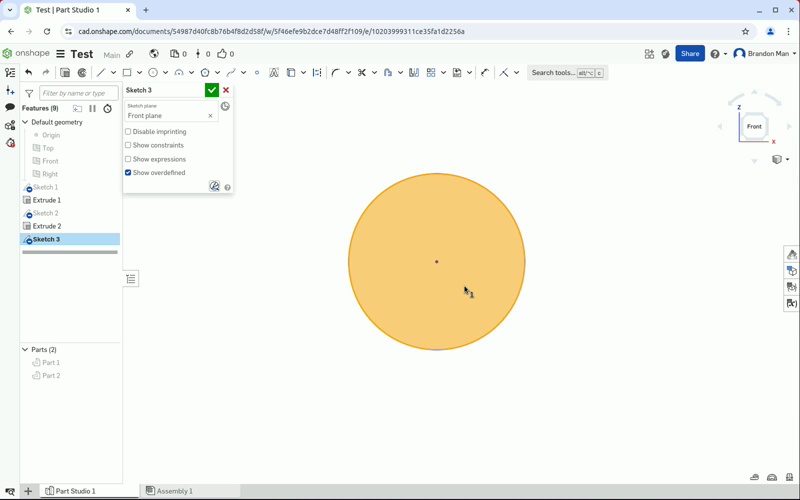
scroll(-6)
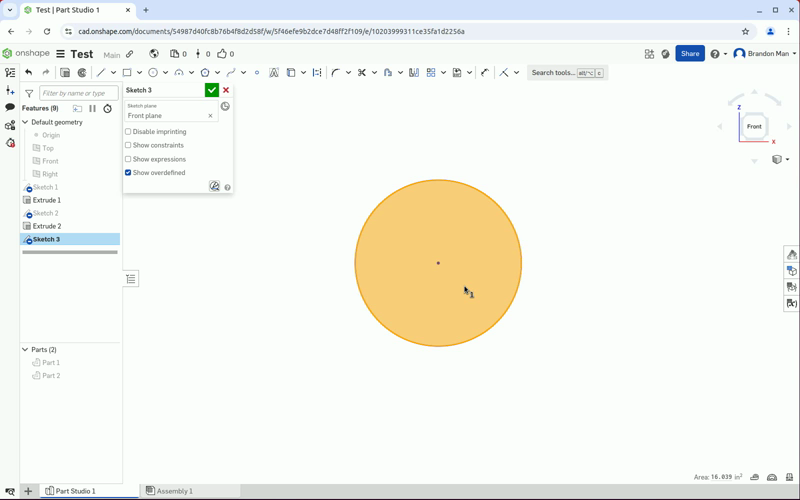
scroll(-6)
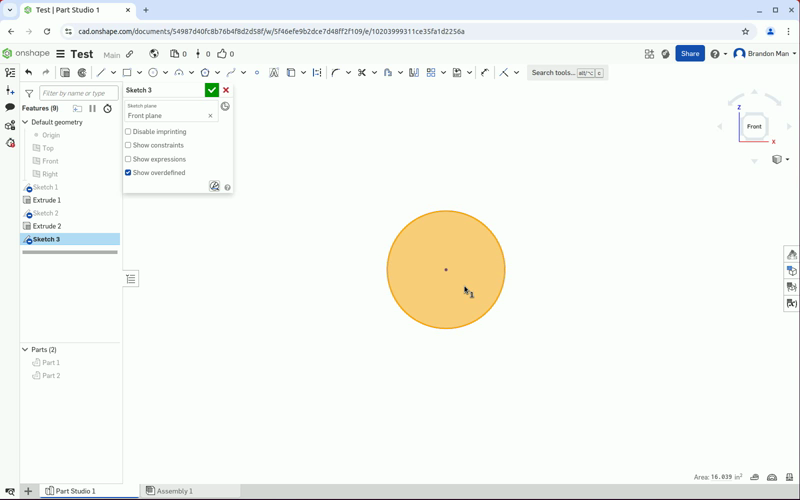
scroll(-6)
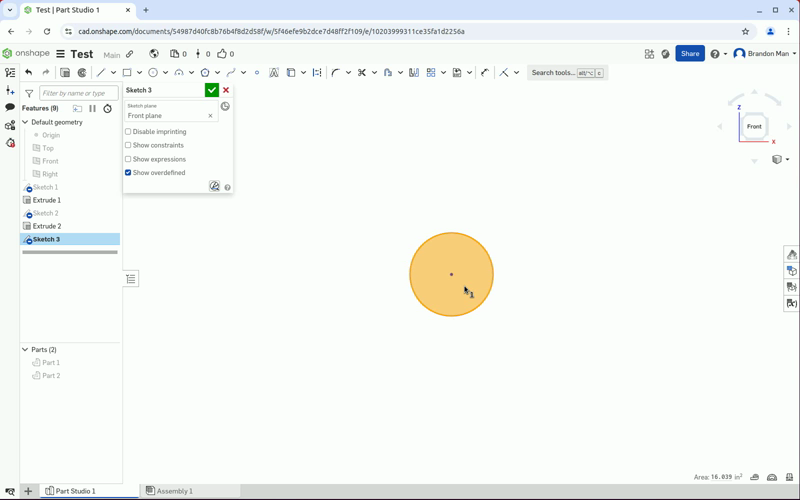
scroll(-6)
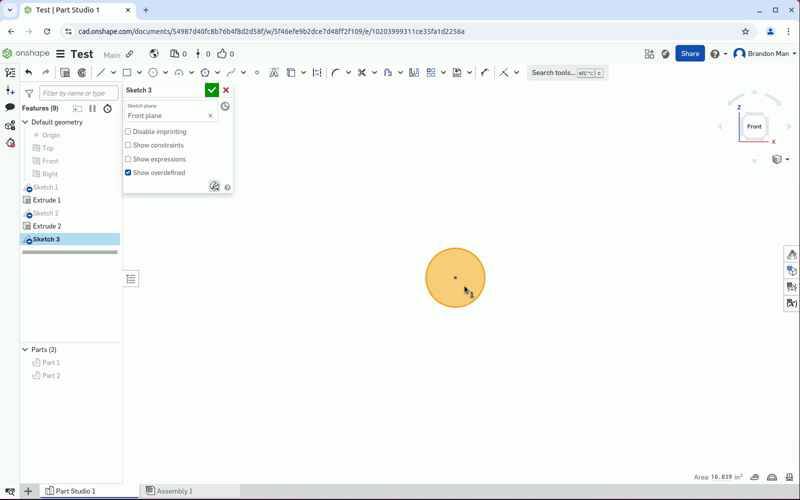
scroll(-6)
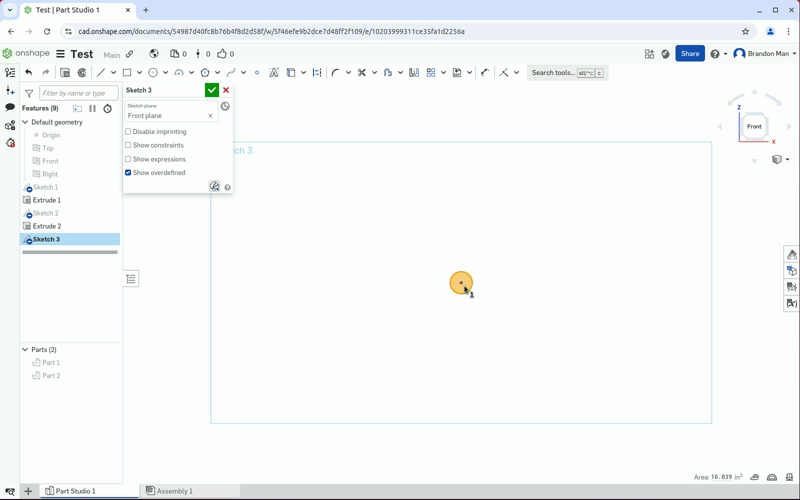
mouse_move(73, 352)
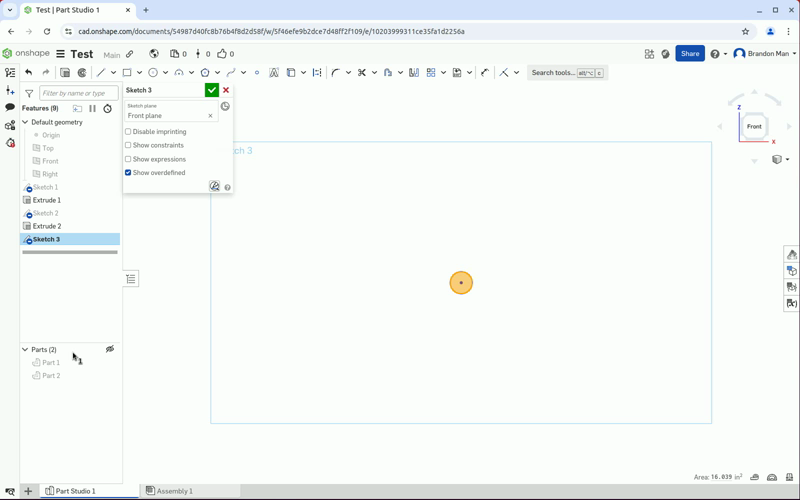
key(shift+y)
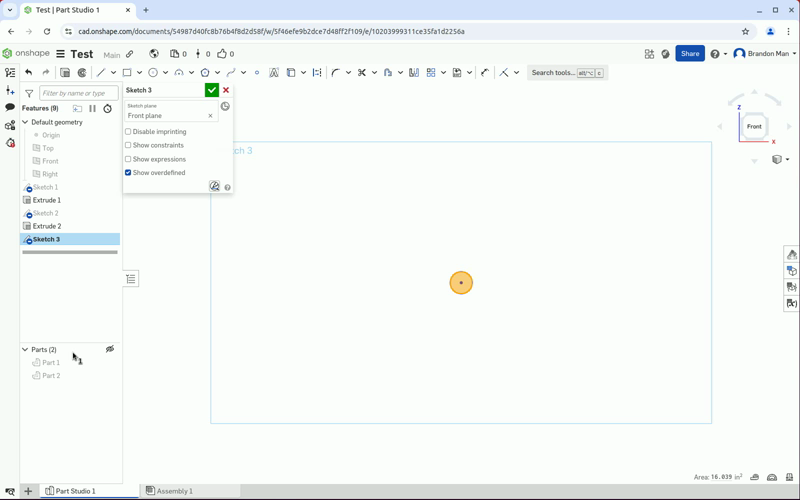
key(shift+e)
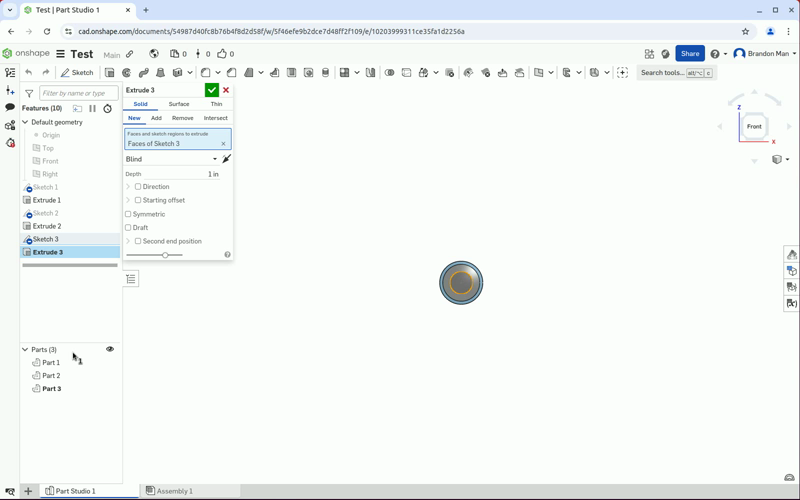
mouse_move(143, 106)
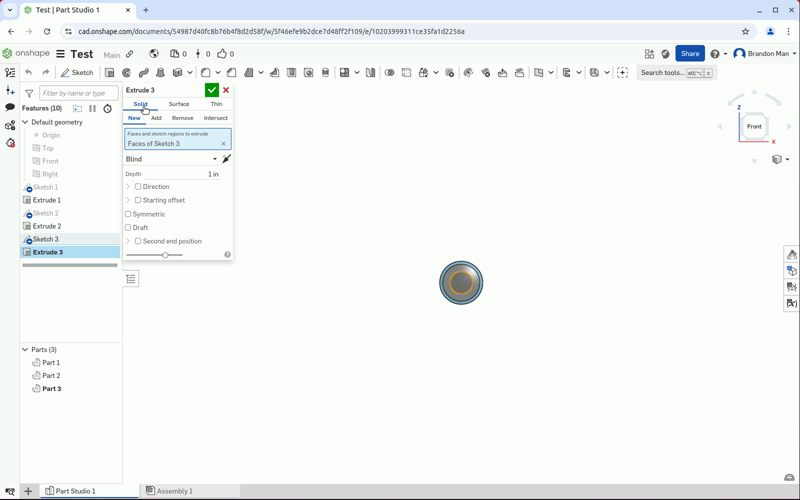
click(143, 106)
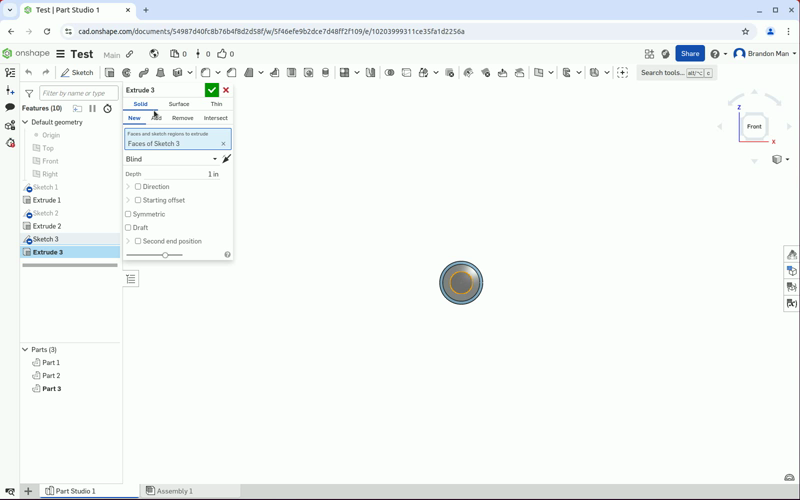
mouse_move(186, 120)
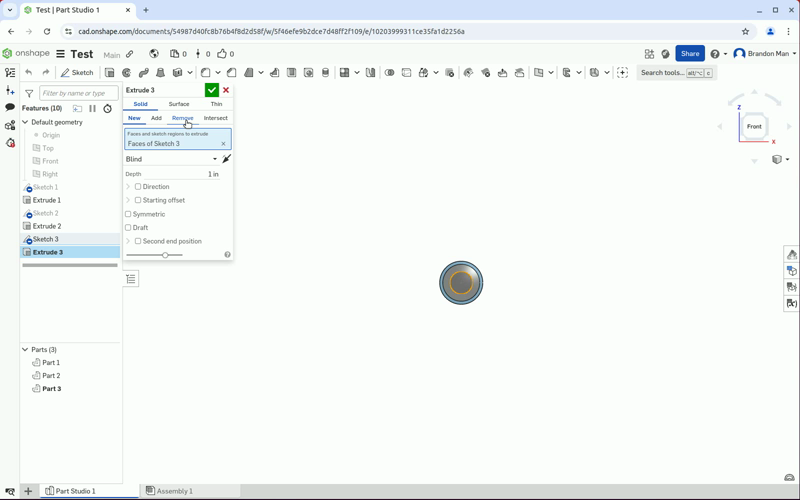
click(186, 120)
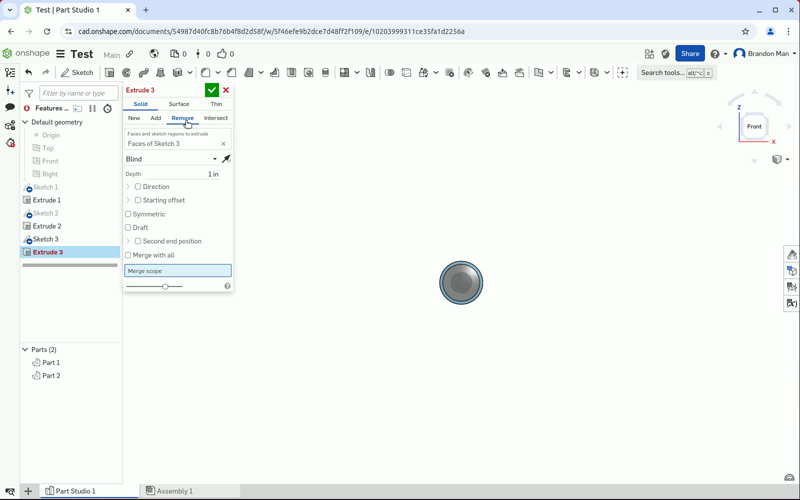
key(tab, 4)
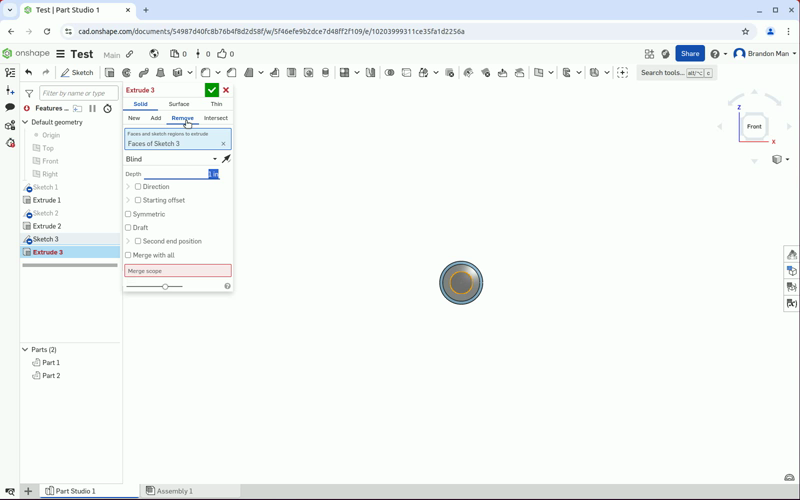
text(-23.108)
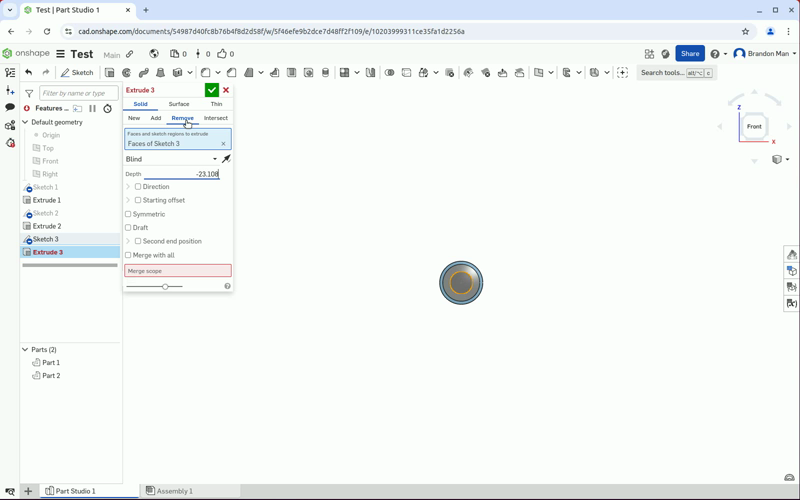
key(tab, 6)
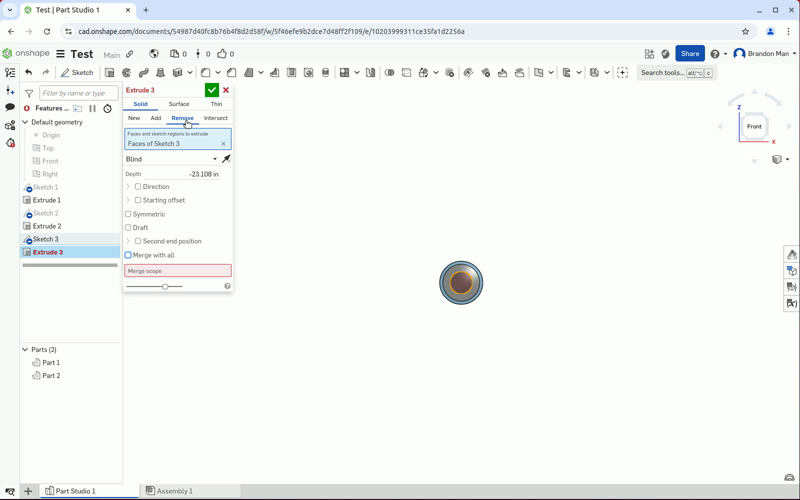
key(space)
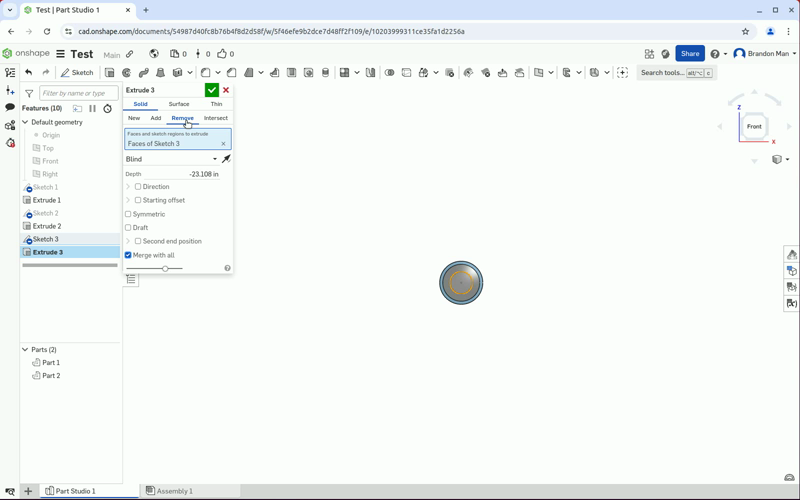
key(enter)
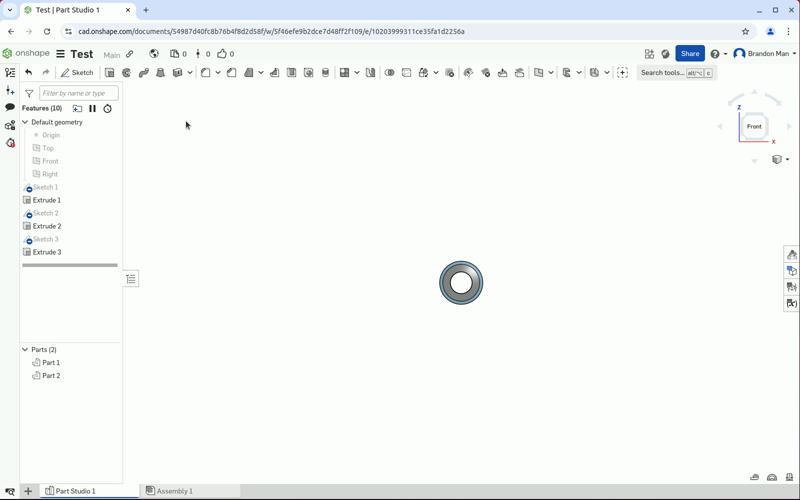
key(shift+h)
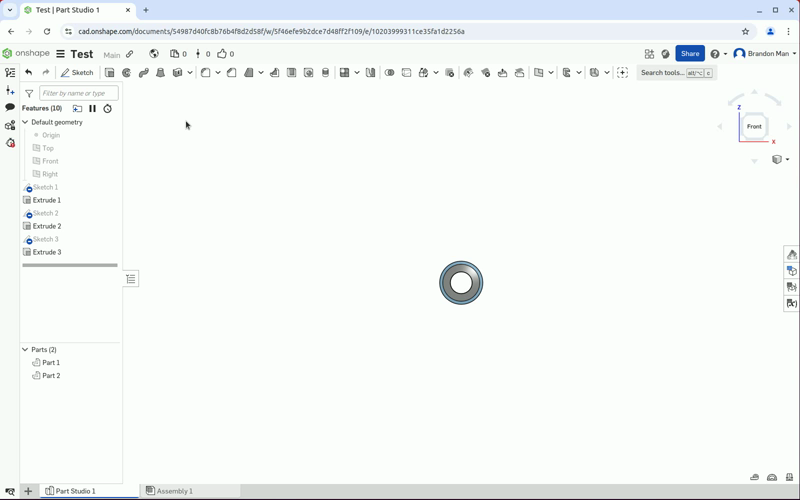
key(shift+h)
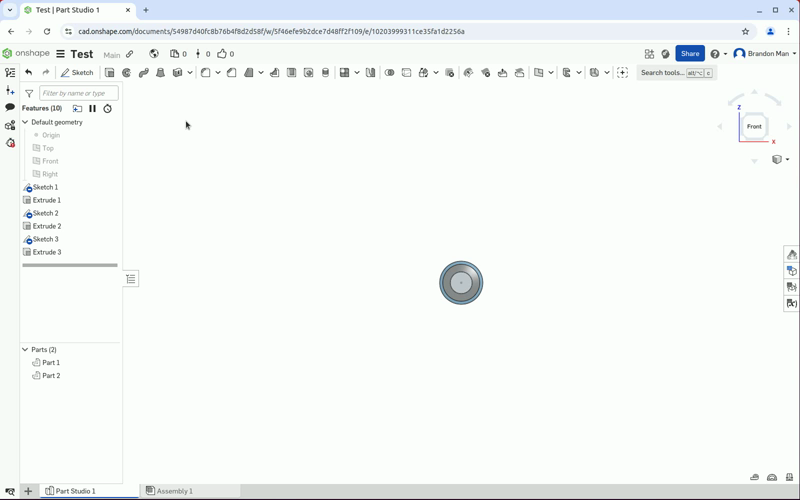
key(shift+7)
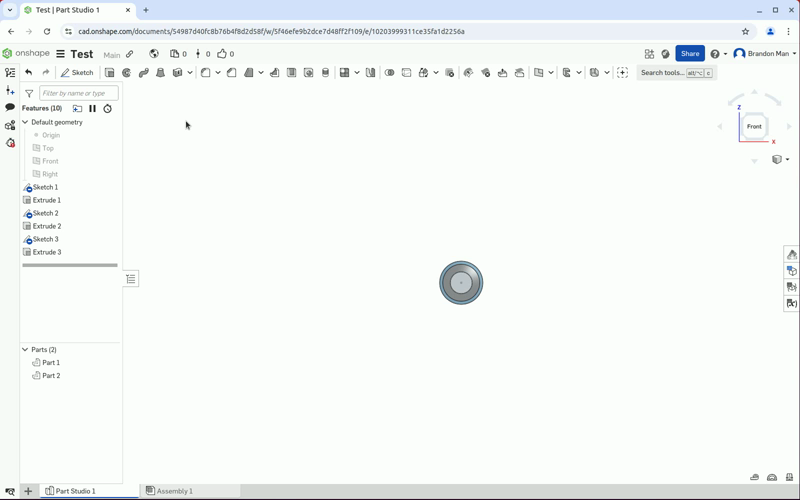
key(left, 2)
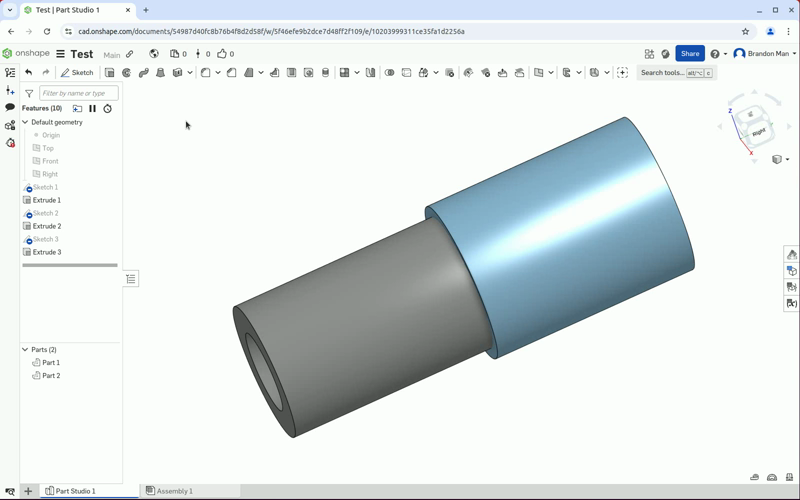
key(down, 2)
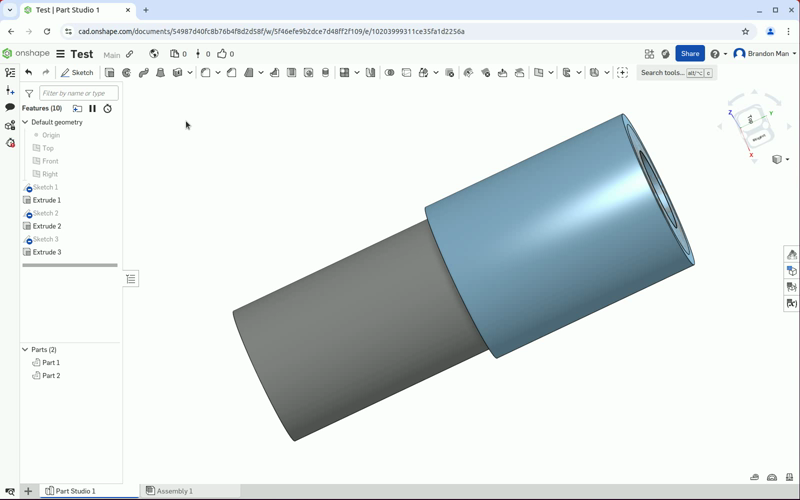
key(up, 2)
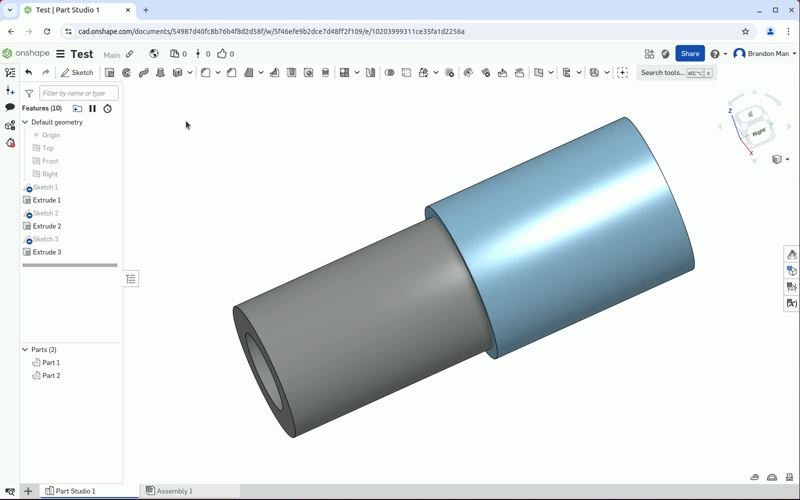
key(right, 2)
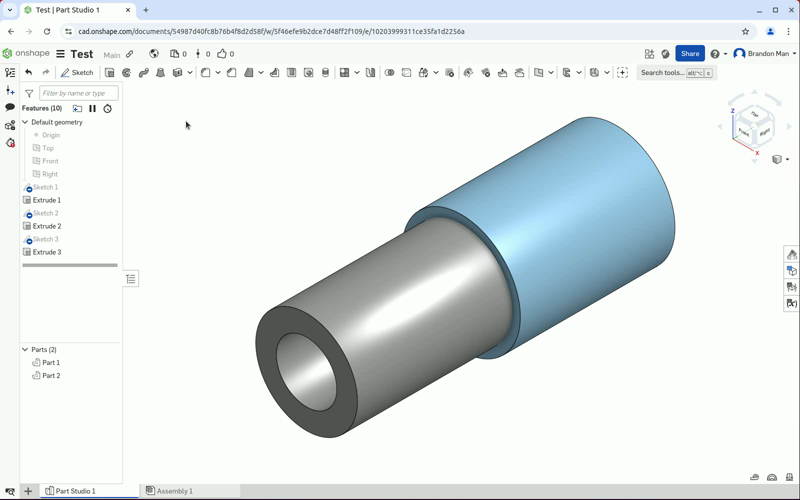
mouse_move(73, 189)
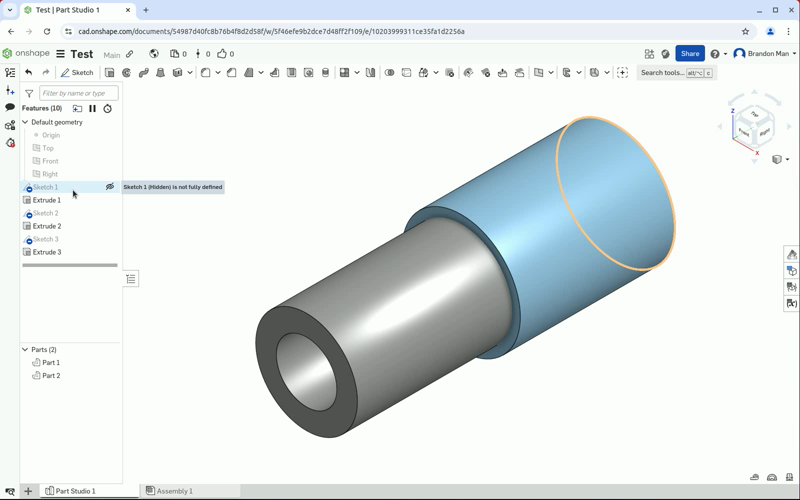
click(73, 189)